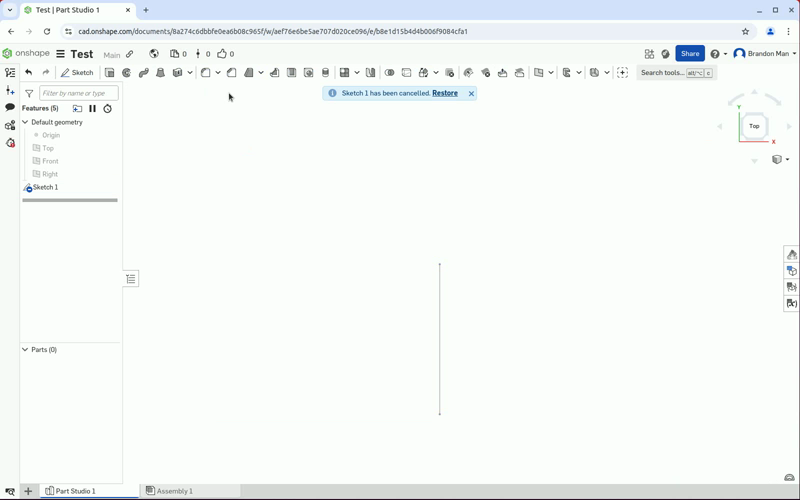
key(shift+h)
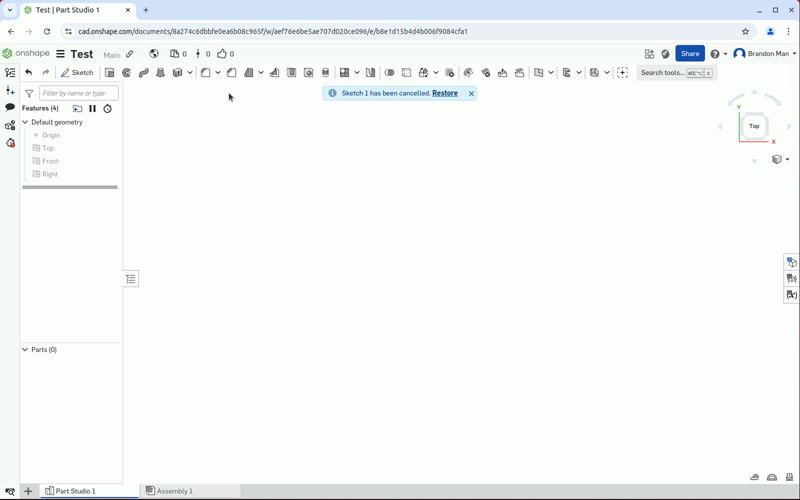
mouse_move(73, 352)
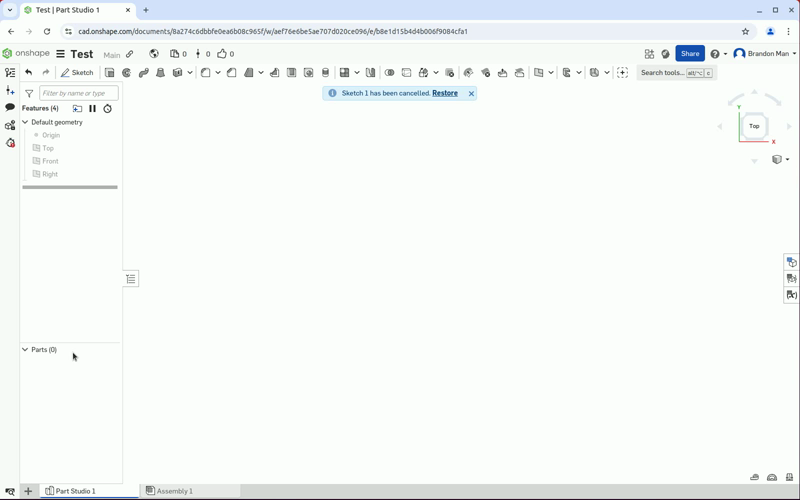
key(y)
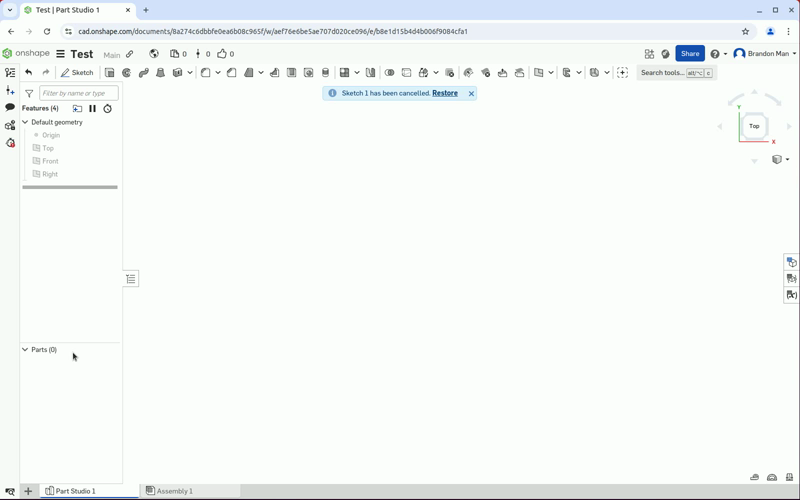
key(shift+p)
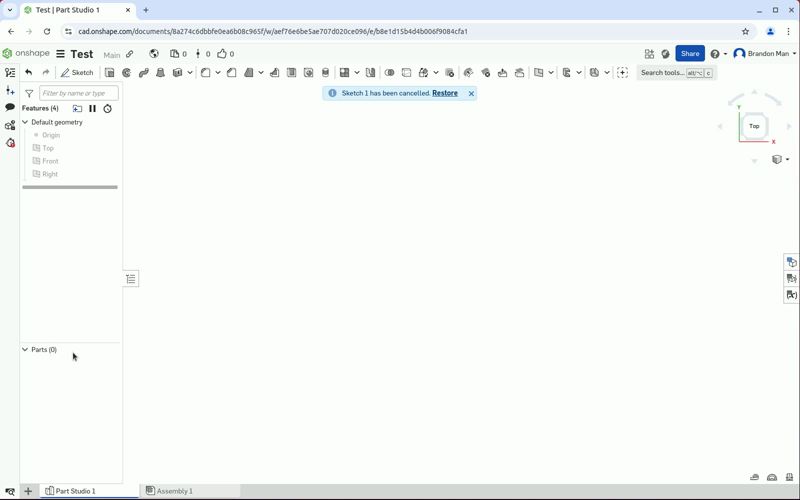
key(space)
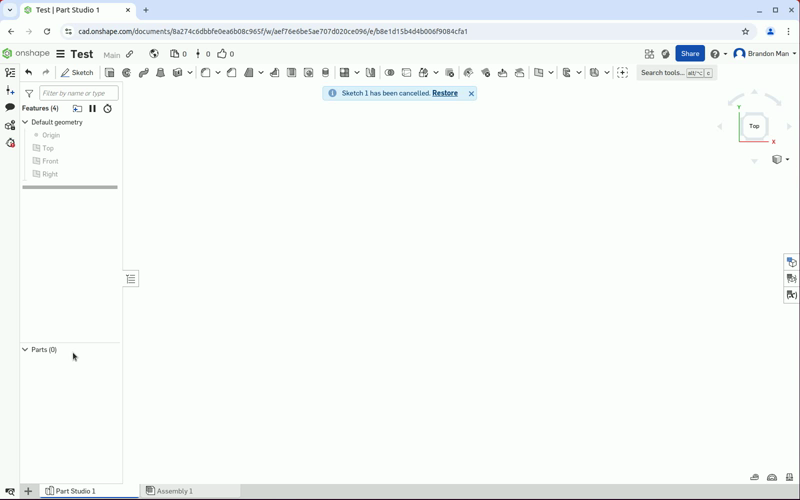
key_down(shift)
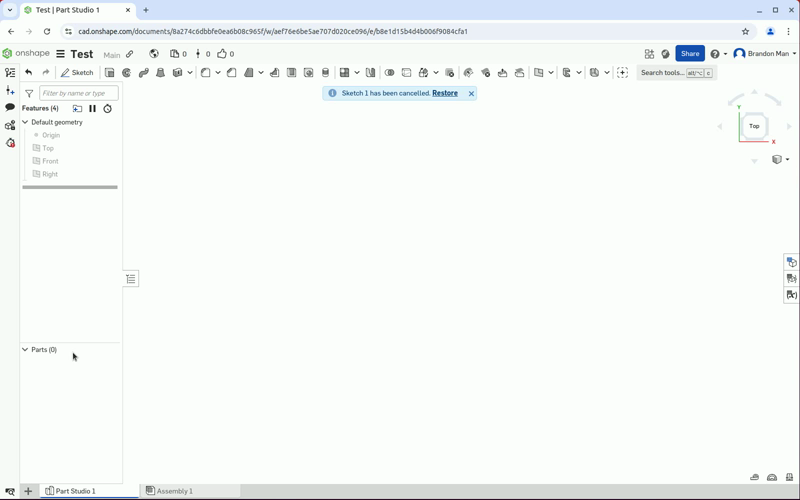
key(up)
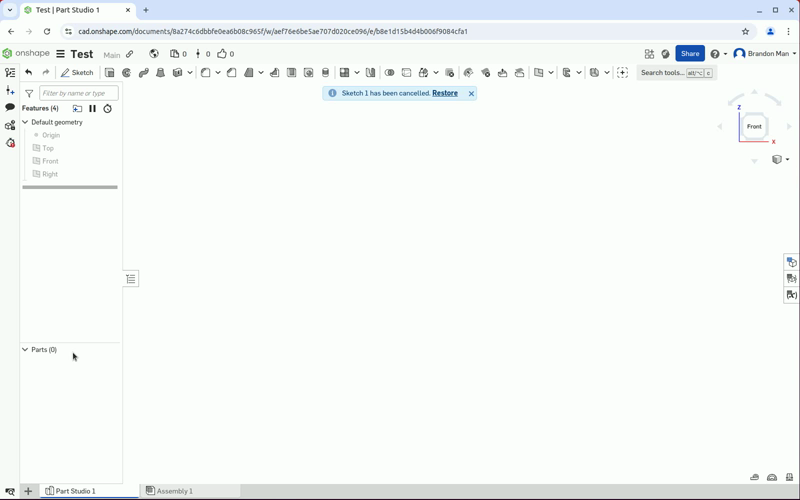
key_up(shift)
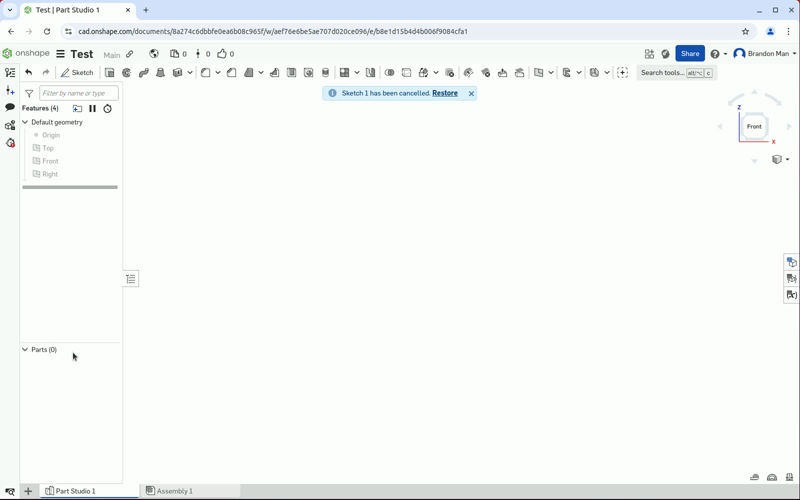
mouse_move(73, 352)
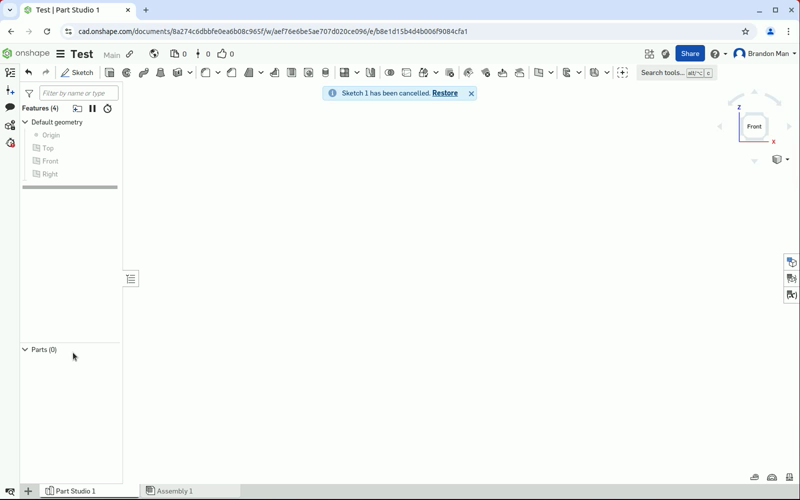
key(shift+y)
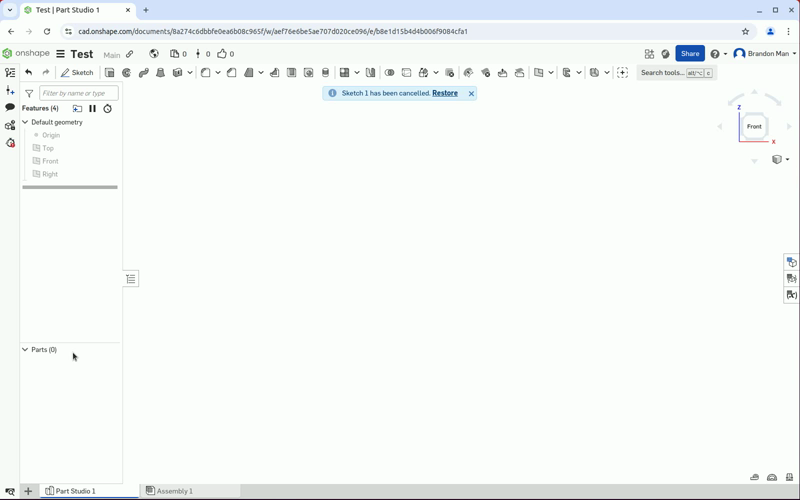
key(shift+s)
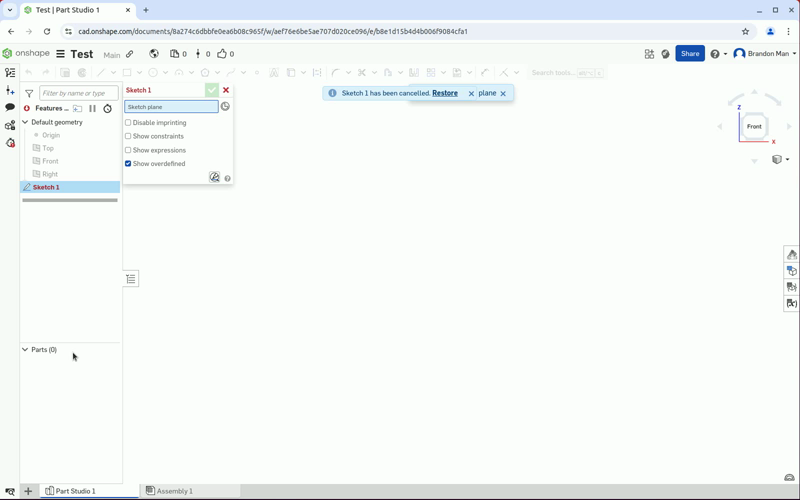
mouse_move(73, 163)
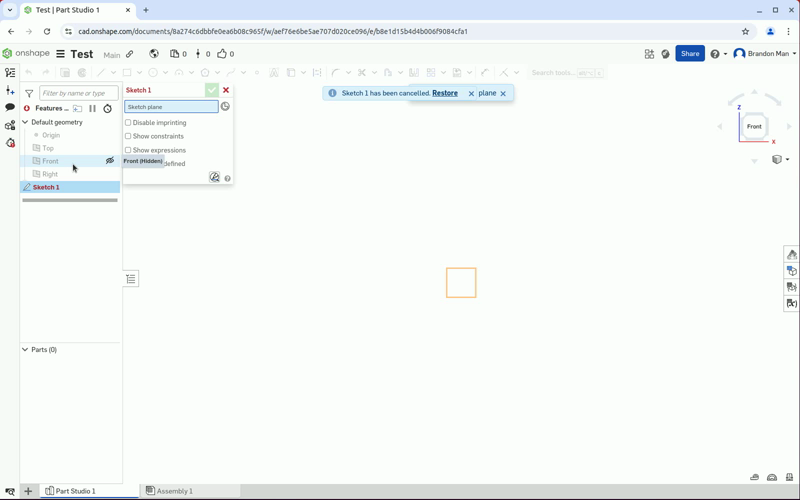
click(73, 163)
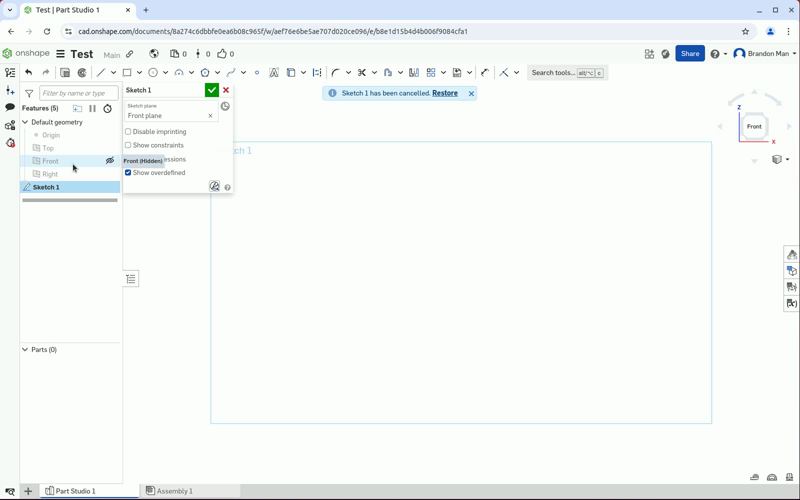
mouse_move(73, 352)
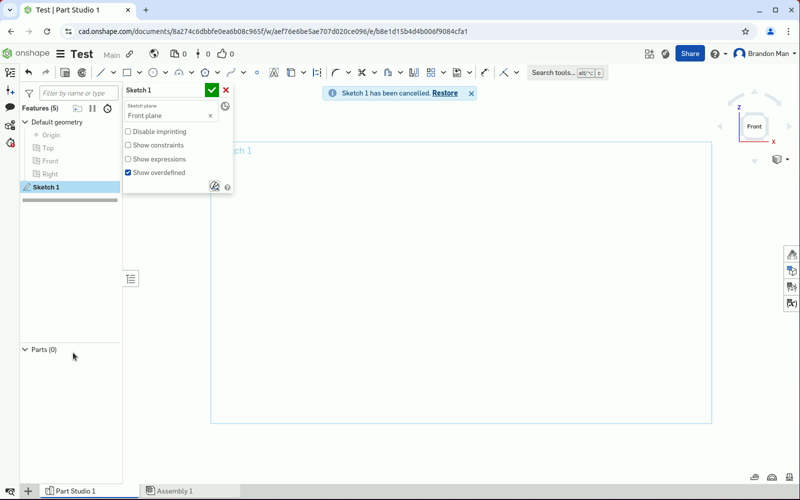
key(y)
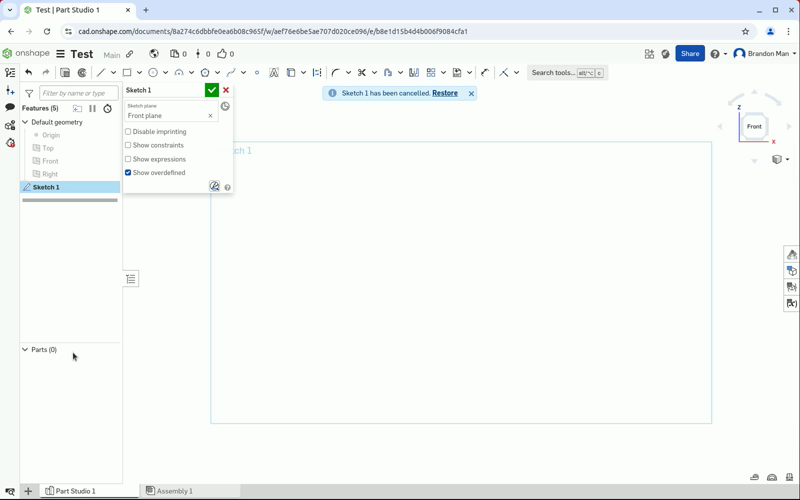
key(c)
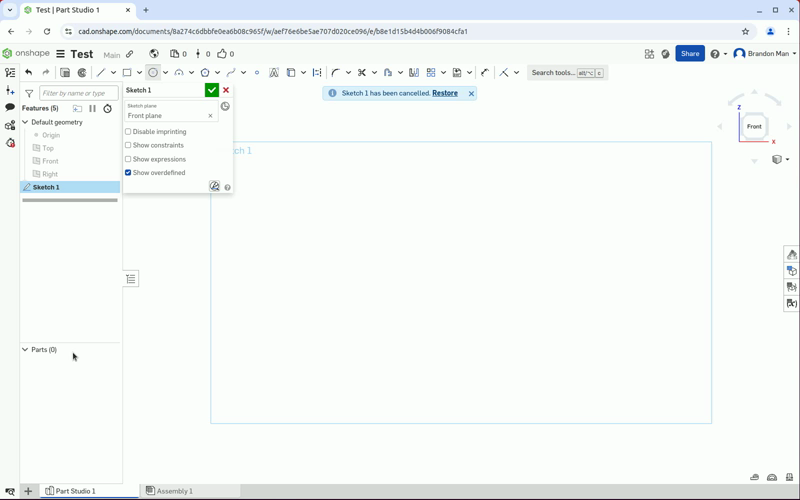
key_down(shift)
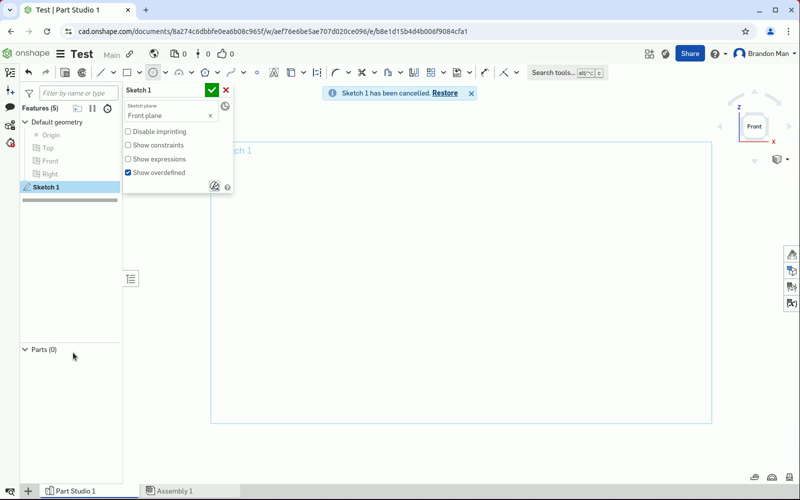
mouse_move(461, 282)
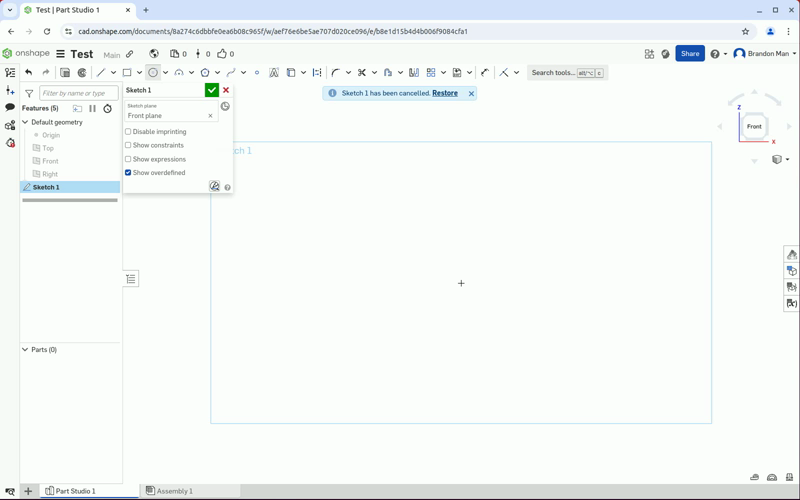
click(461, 282)
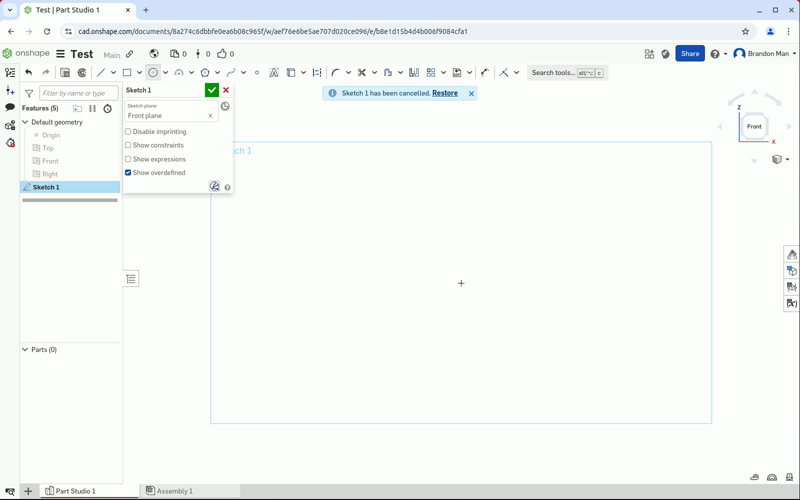
key_up(shift)
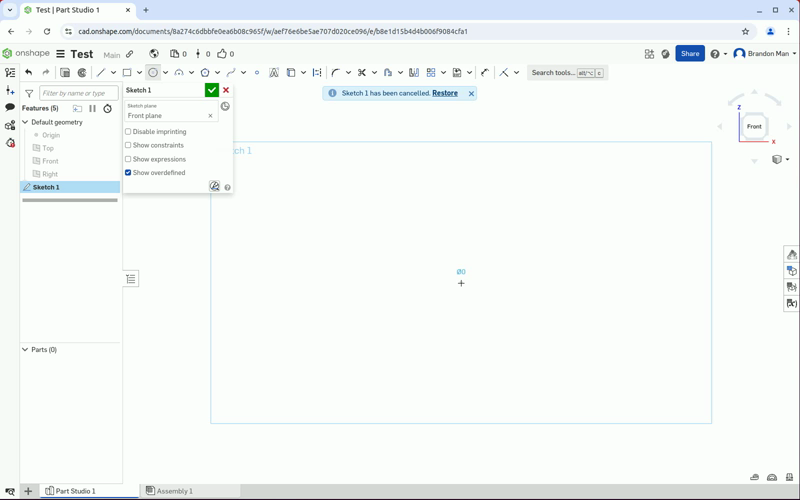
mouse_move(464, 282)
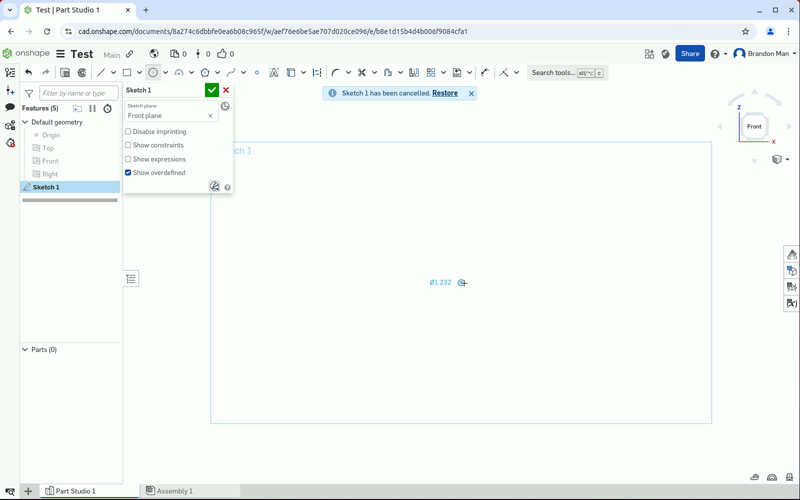
click(464, 282)
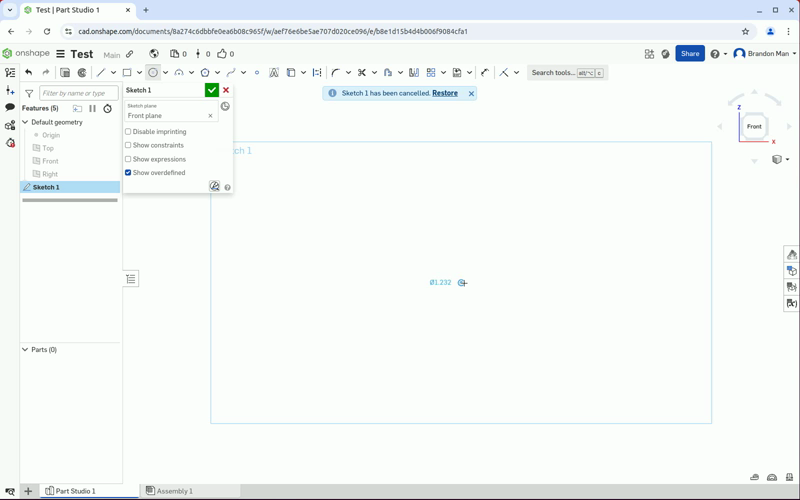
key(esc)
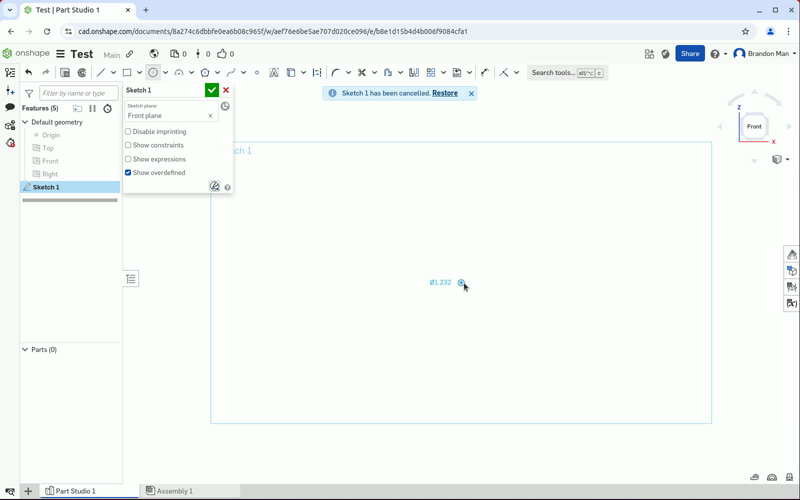
mouse_move(462, 284)
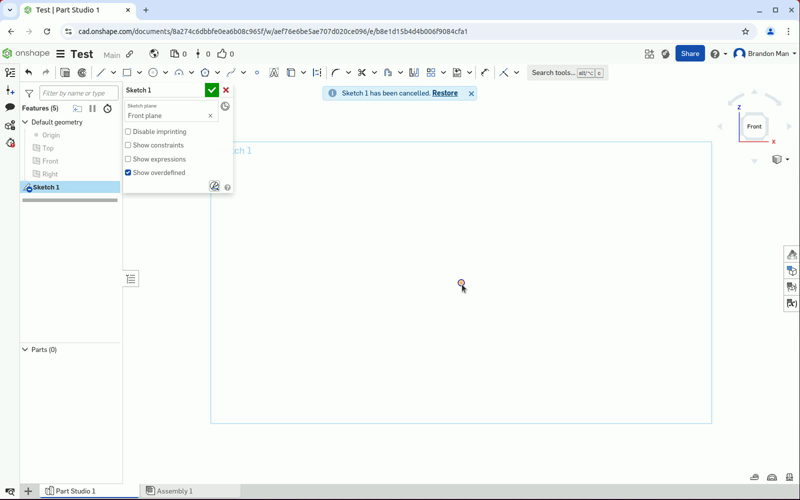
scroll(6)
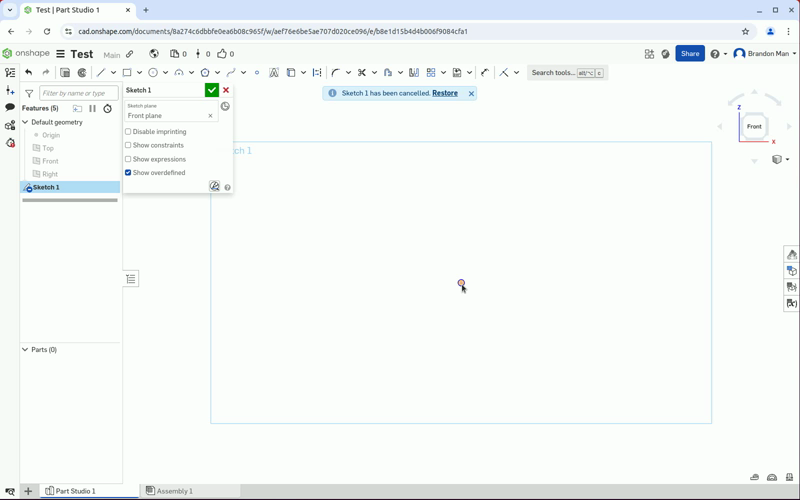
scroll(6)
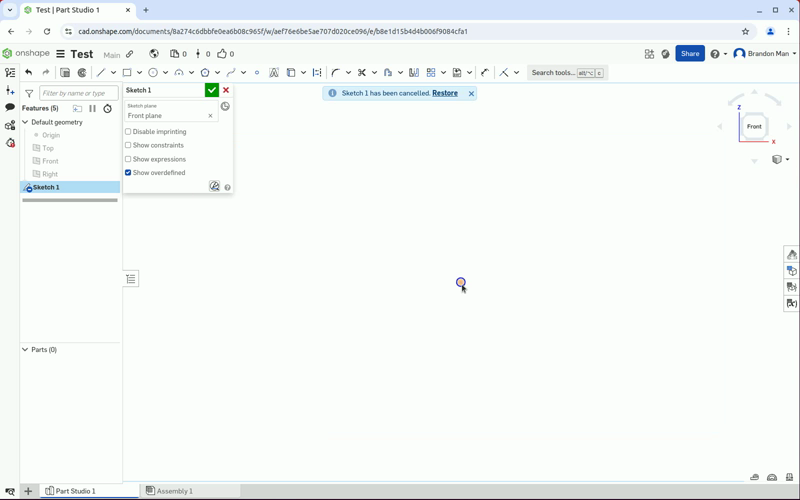
scroll(6)
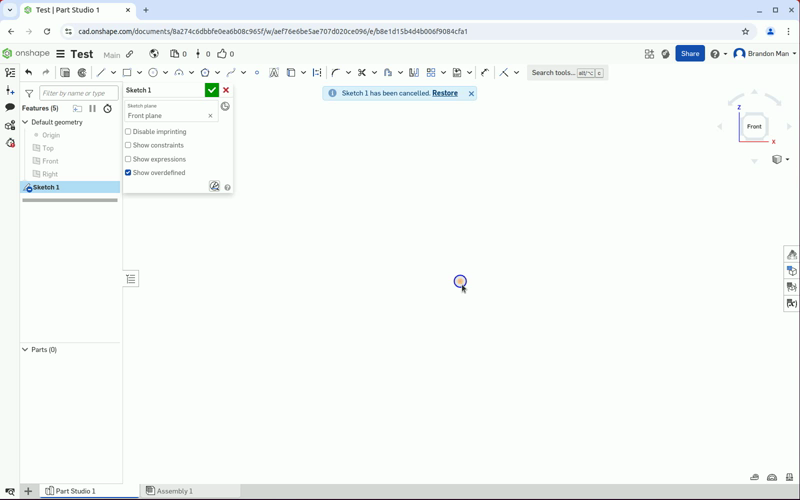
scroll(6)
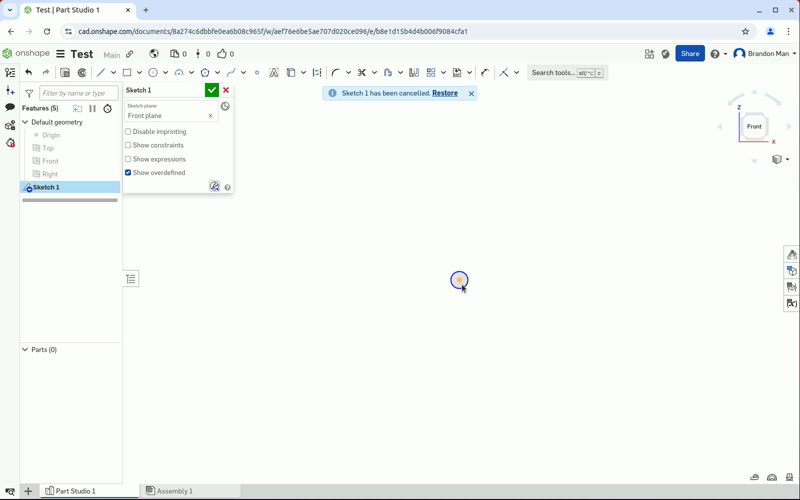
scroll(6)
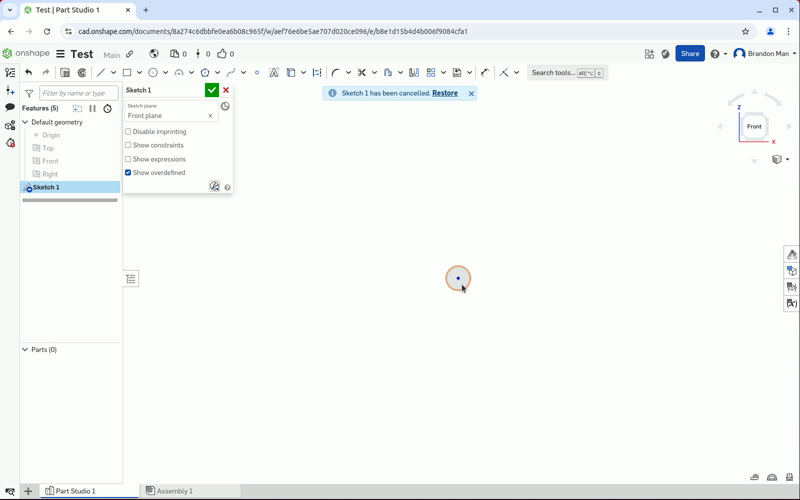
scroll(6)
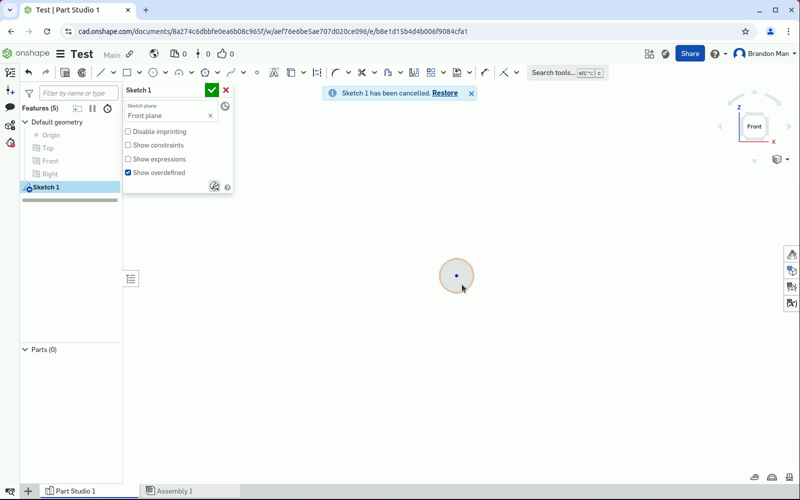
scroll(6)
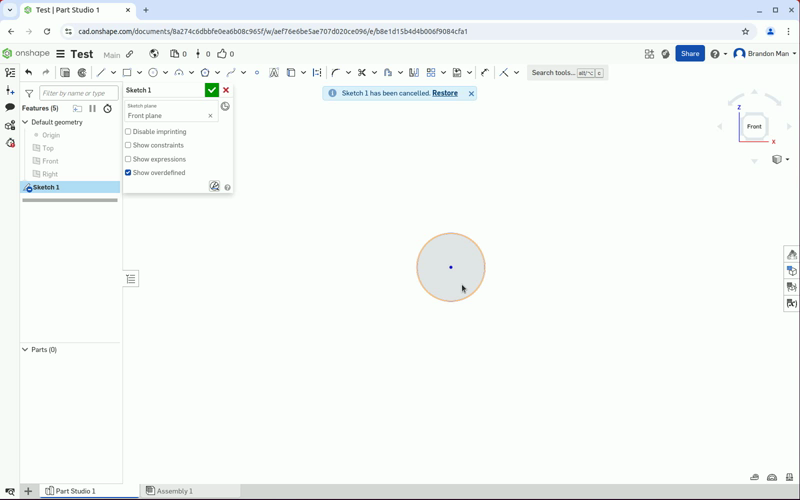
click(462, 284)
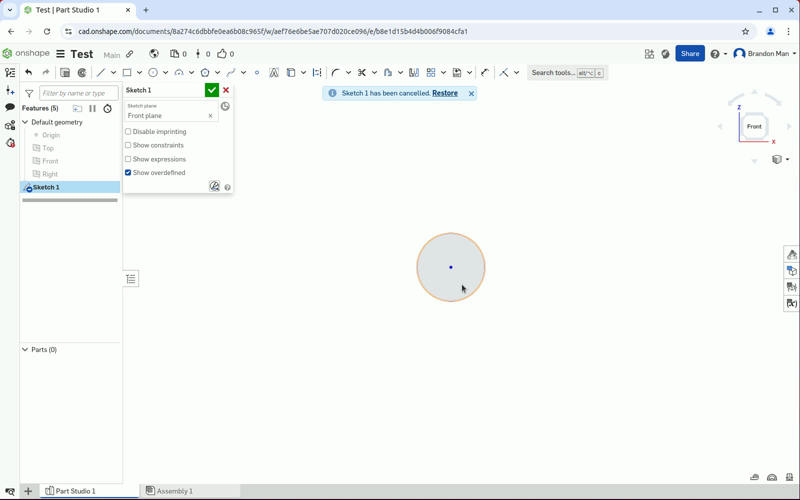
scroll(-6)
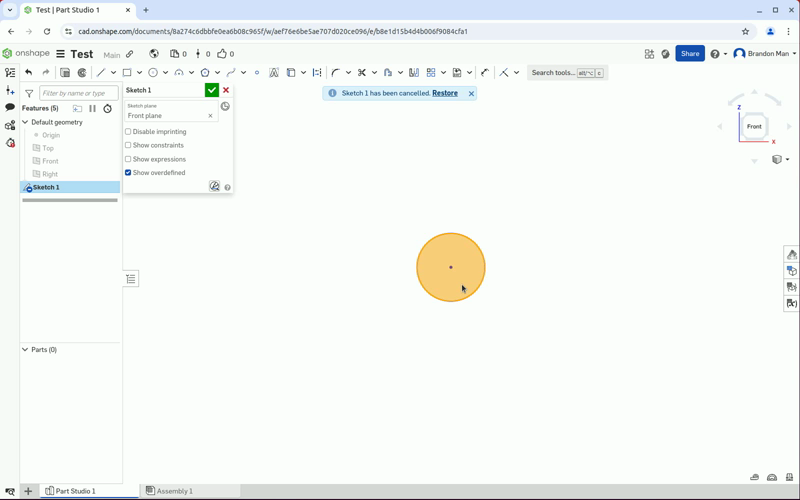
scroll(-6)
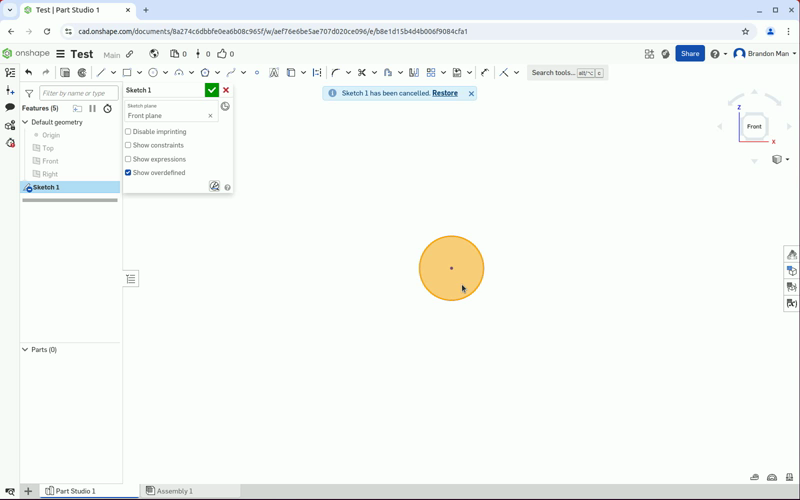
scroll(-6)
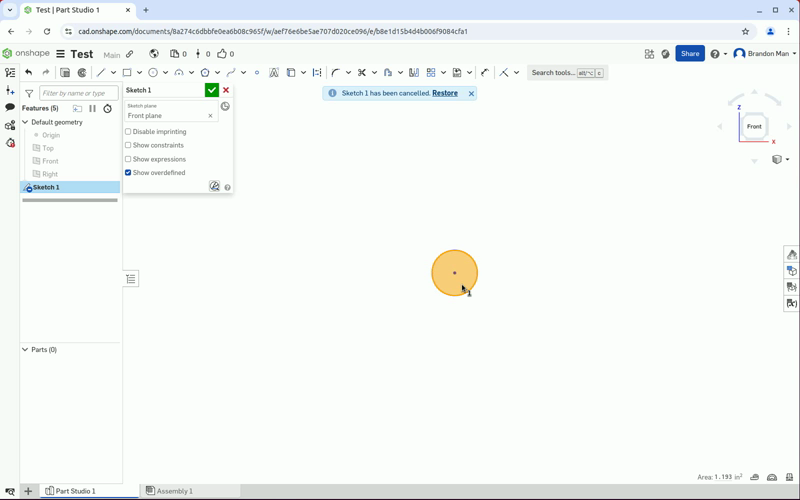
scroll(-6)
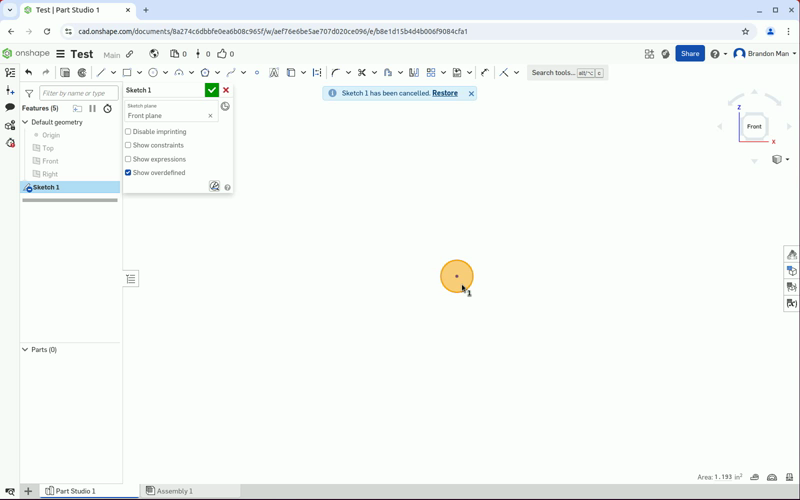
scroll(-6)
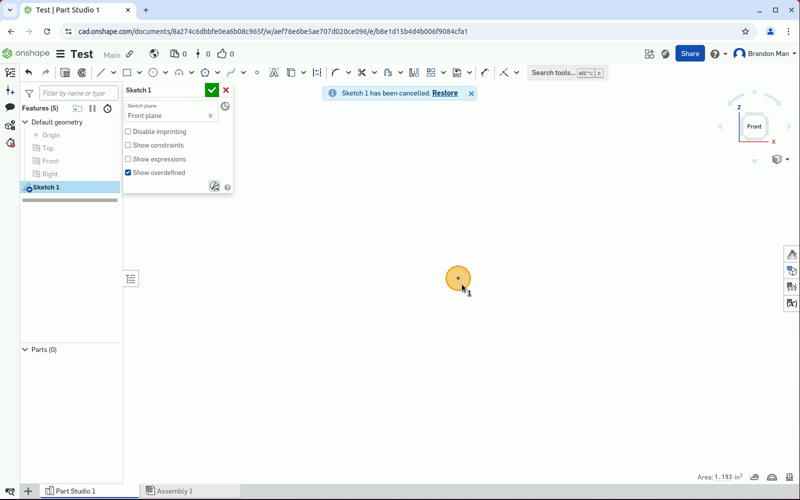
scroll(-6)
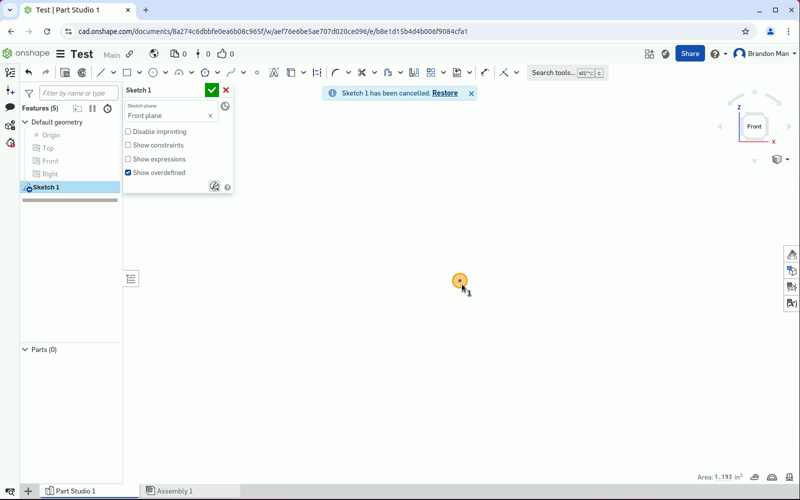
scroll(-6)
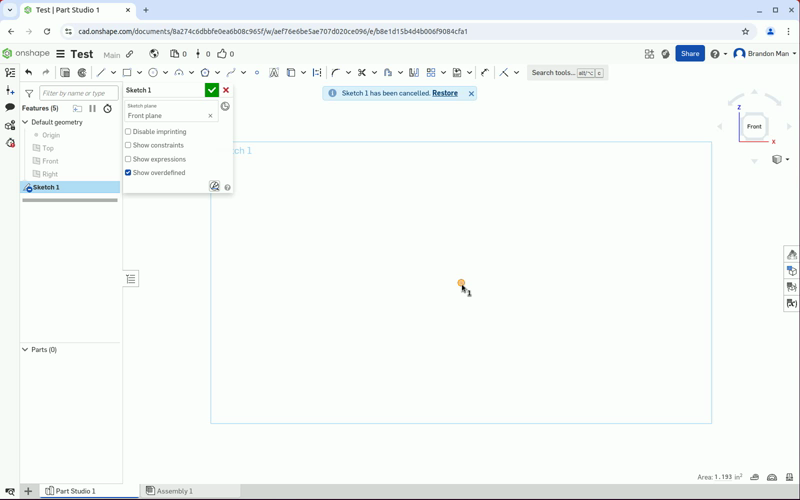
mouse_move(73, 352)
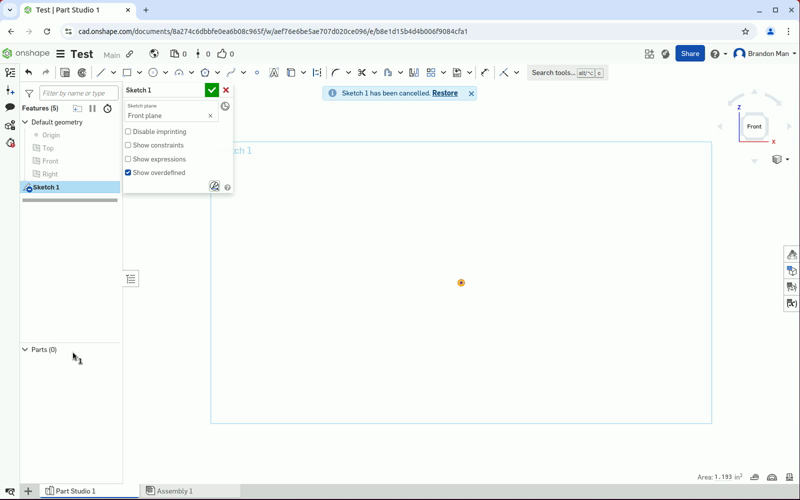
key(shift+y)
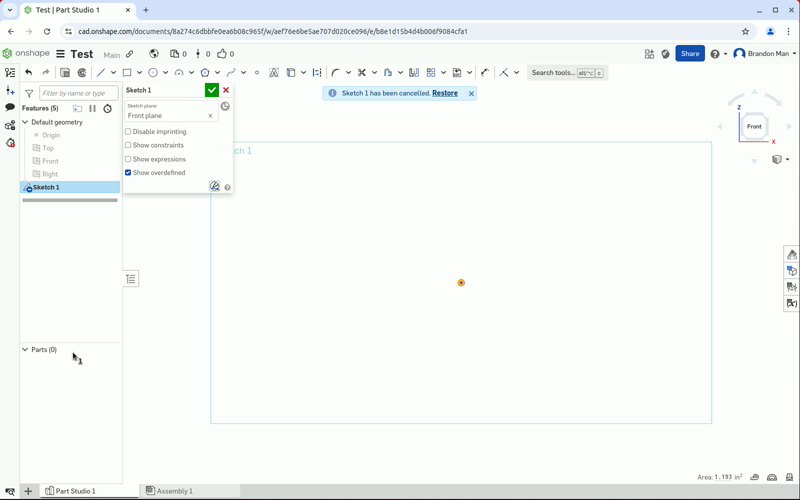
key(shift+e)
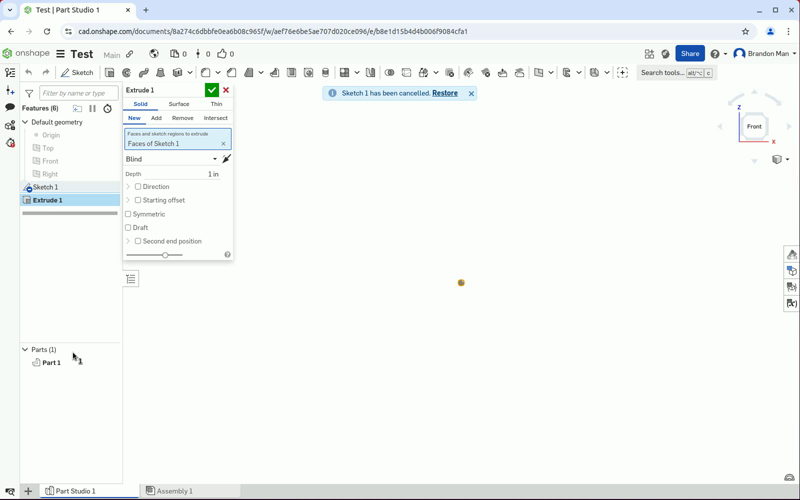
mouse_move(143, 106)
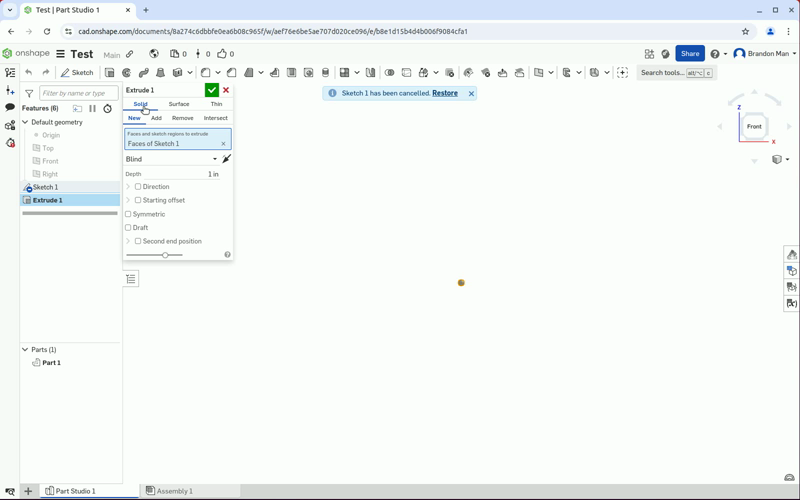
click(143, 106)
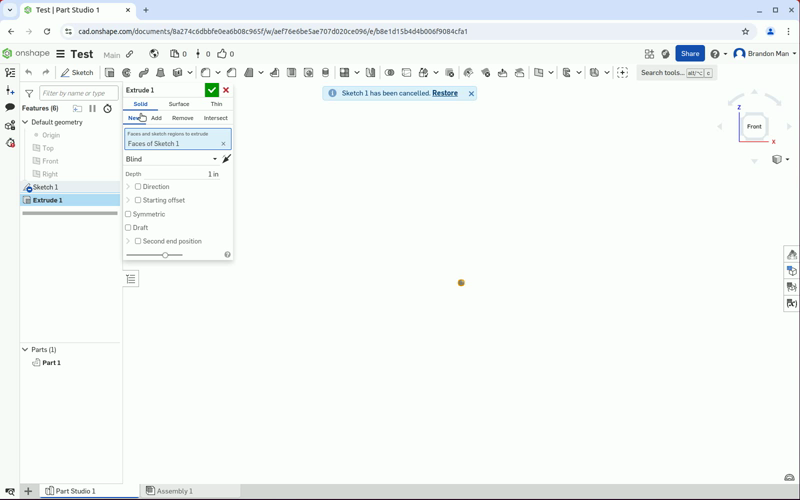
mouse_move(137, 120)
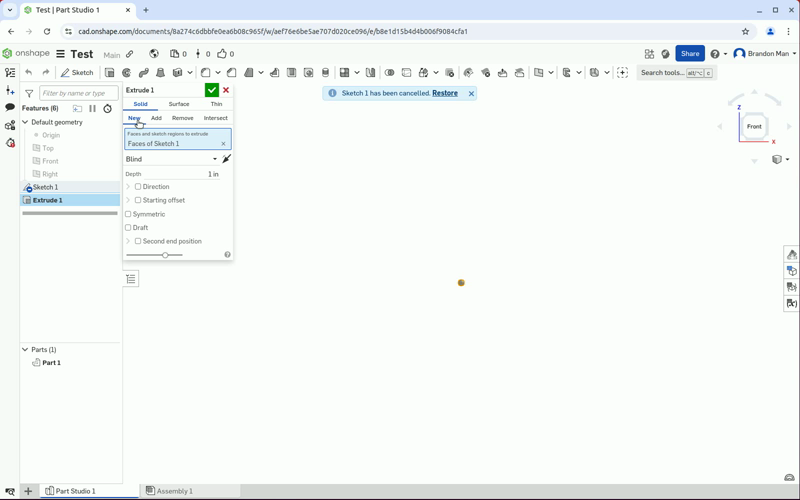
click(137, 120)
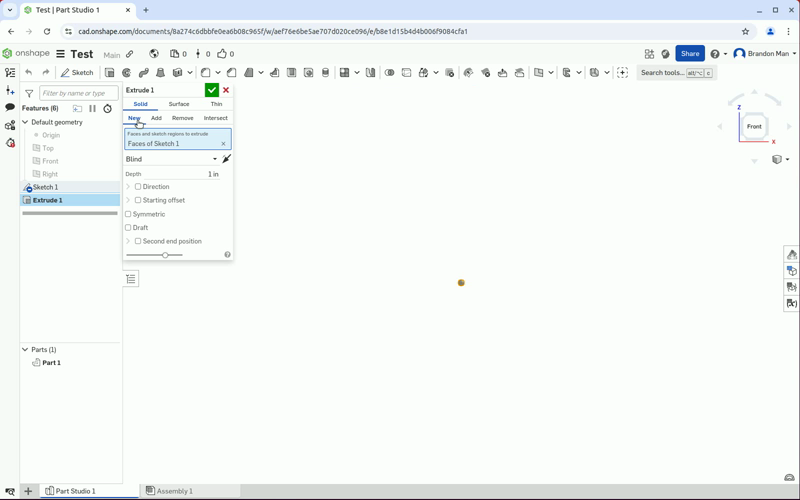
key(tab, 4)
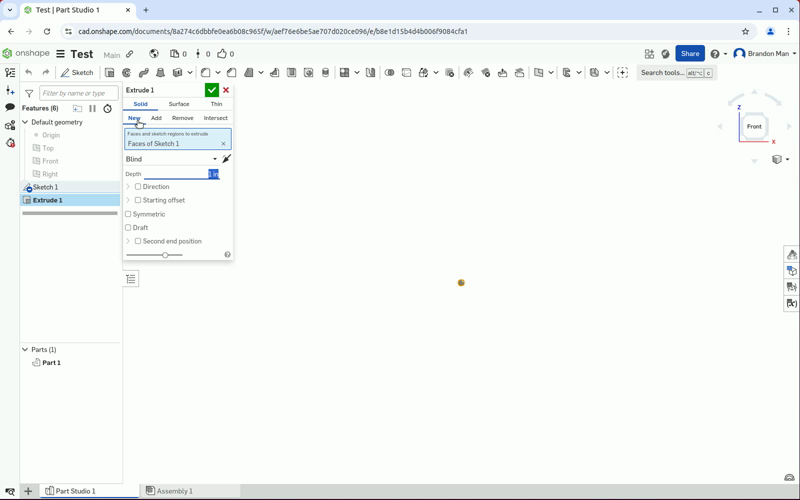
text(2.648)
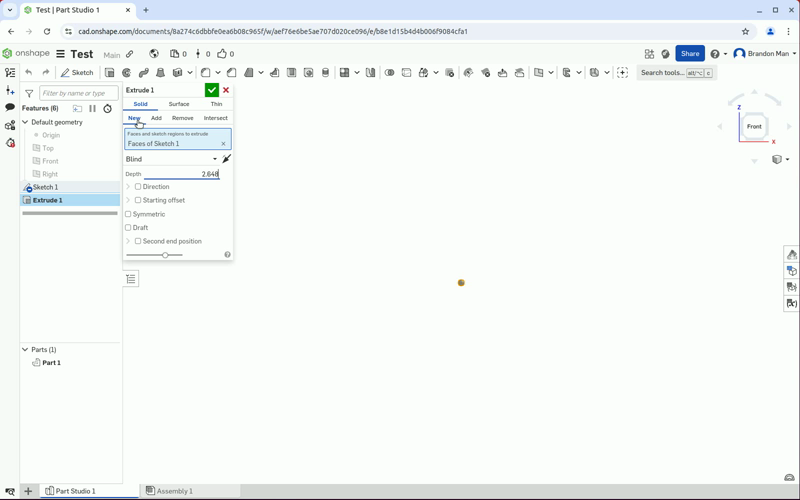
key(enter)
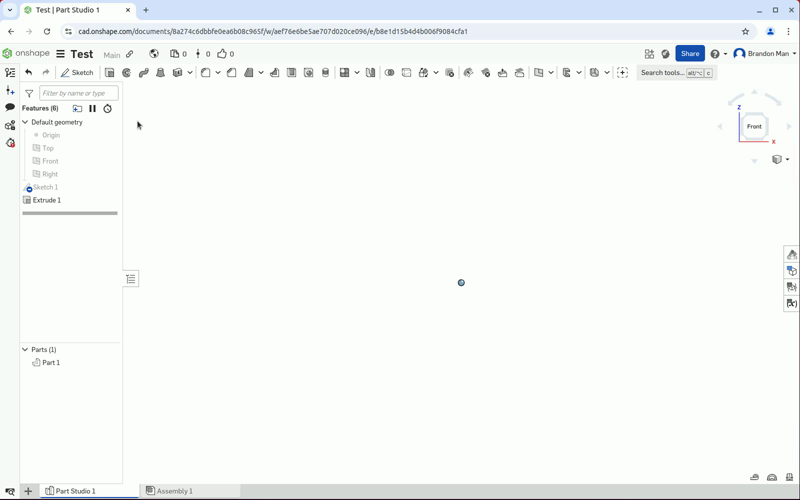
key(shift+h)
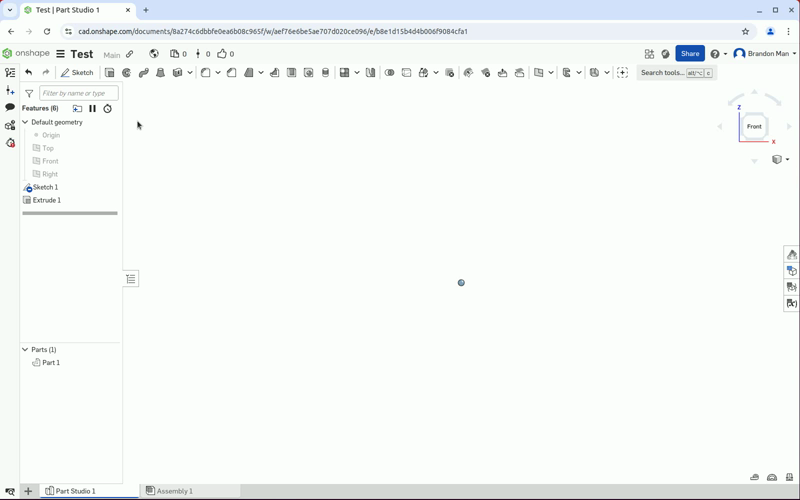
key(shift+h)
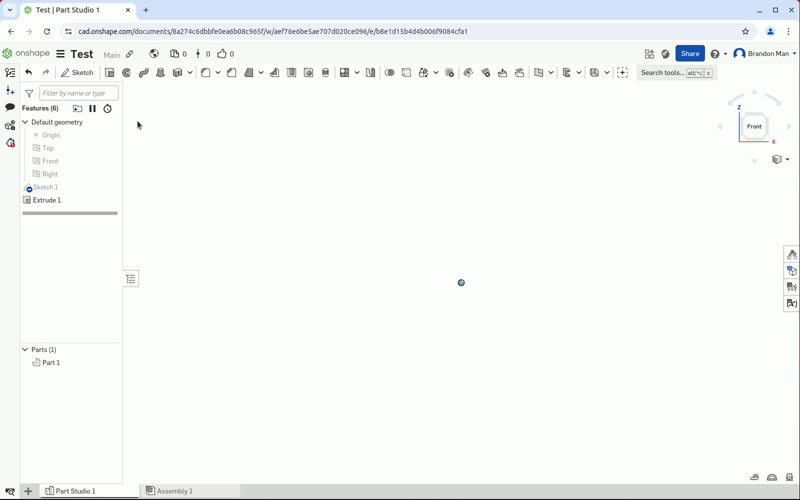
mouse_move(73, 189)
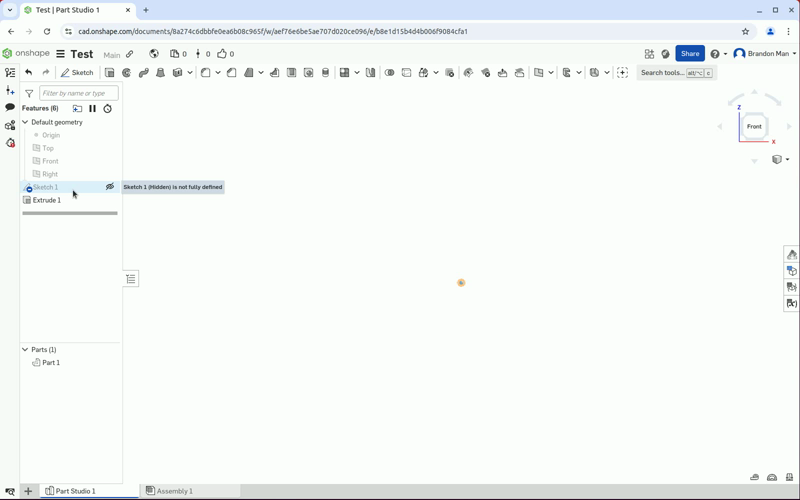
click(73, 189)
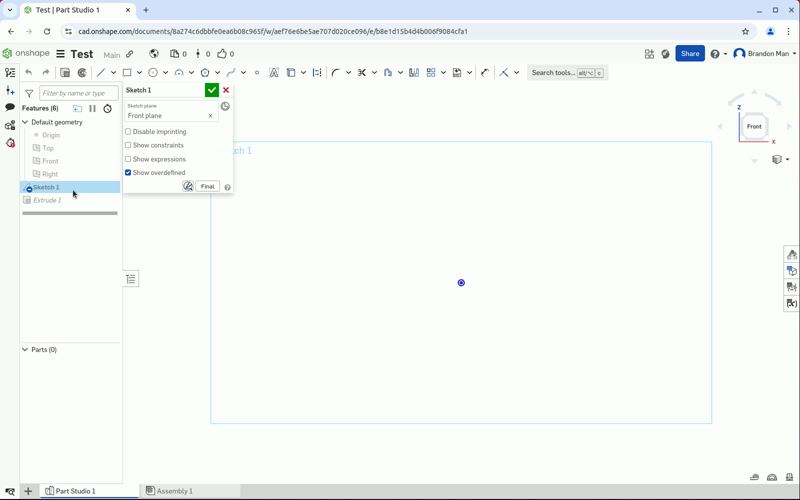
mouse_move(229, 92)
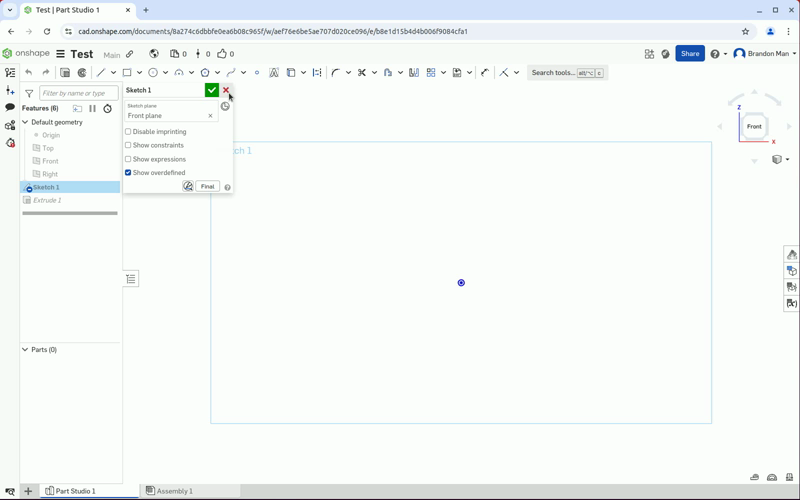
click(229, 92)
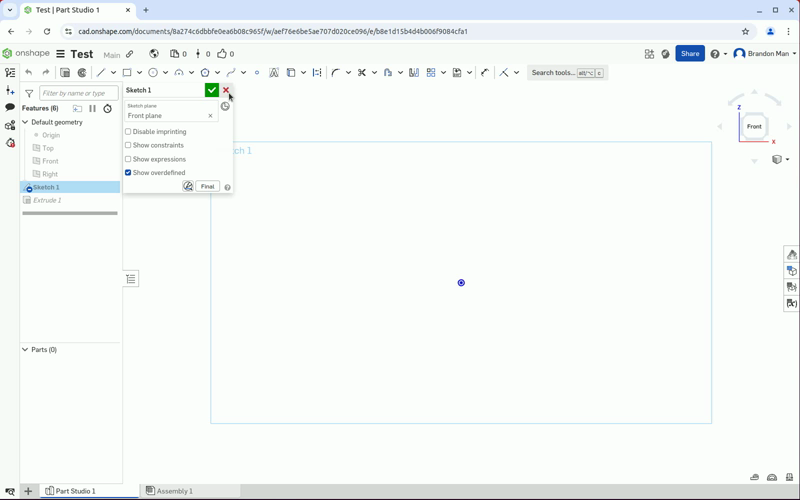
key(shift+s)
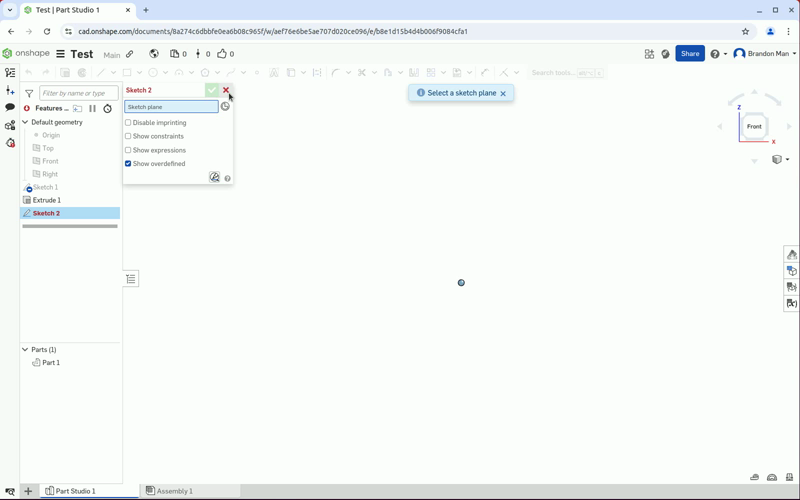
mouse_move(73, 163)
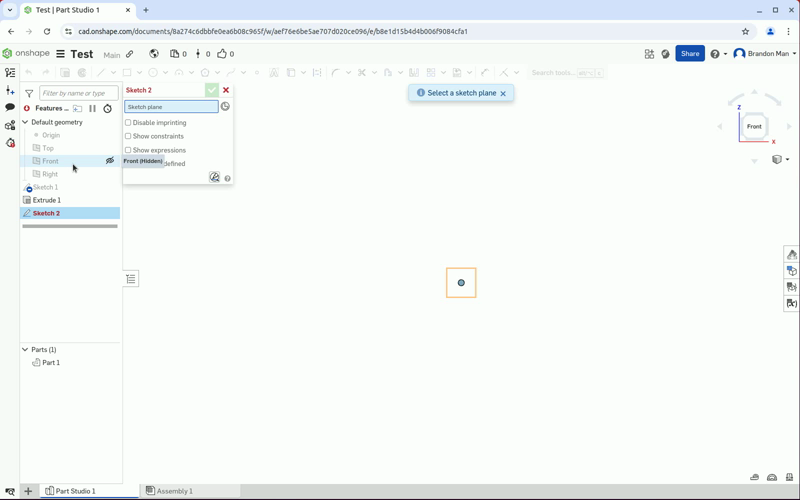
click(73, 163)
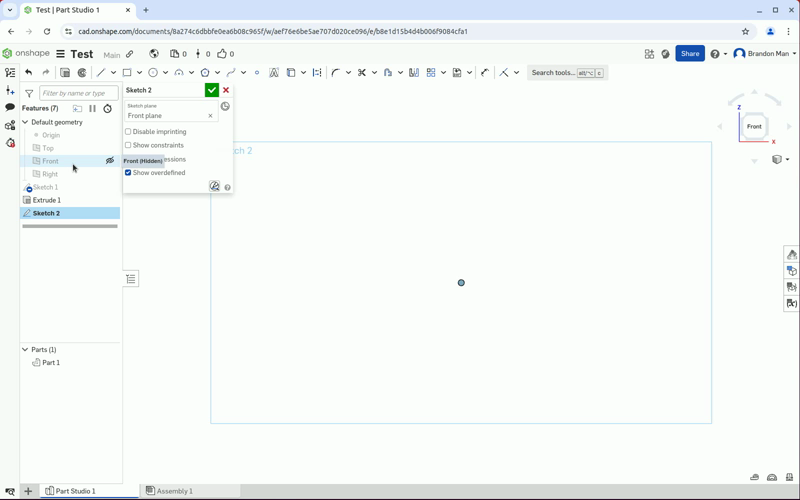
mouse_move(73, 352)
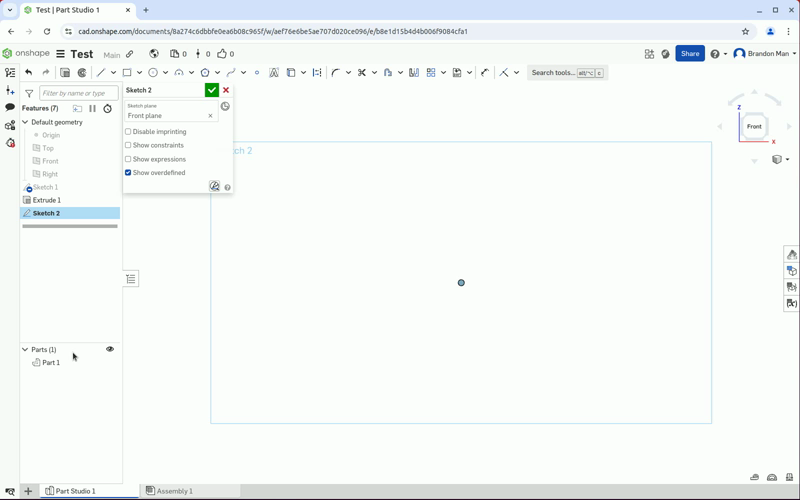
key(y)
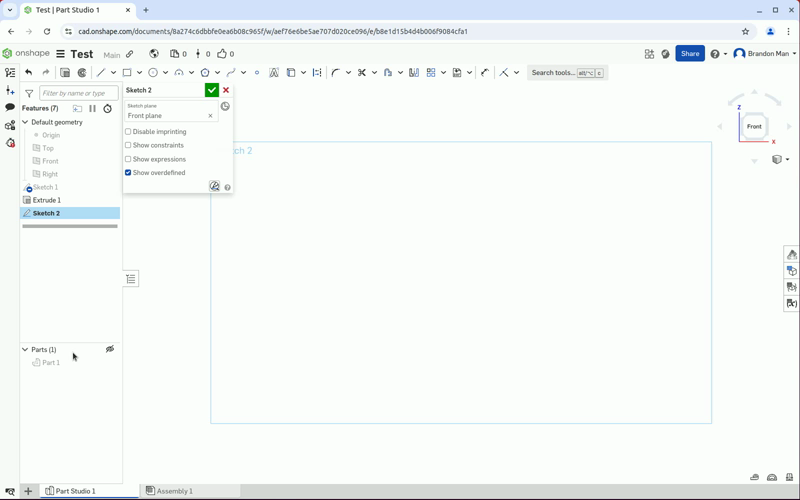
key(l)
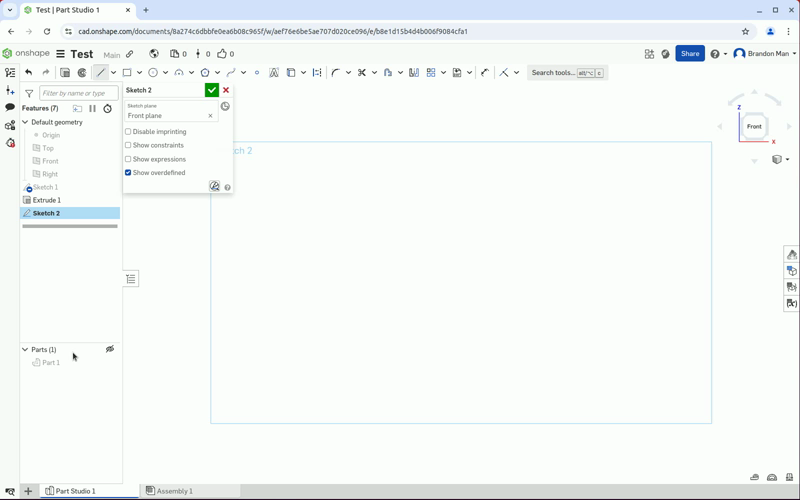
key_down(shift)
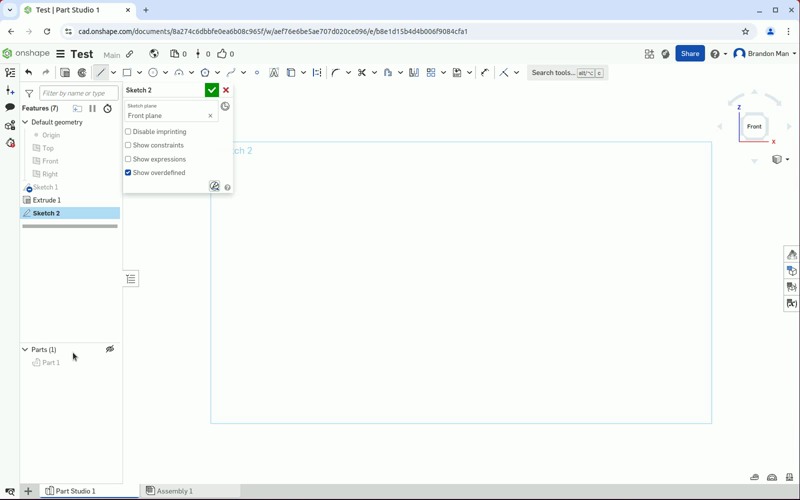
mouse_move(460, 293)
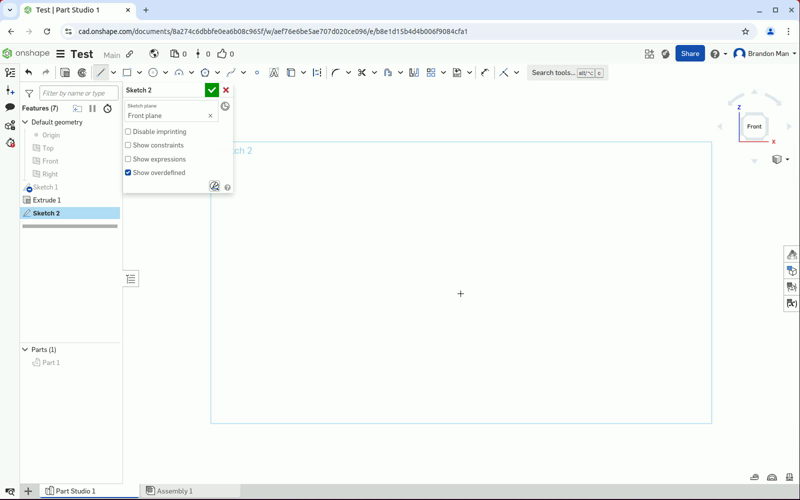
click(460, 293)
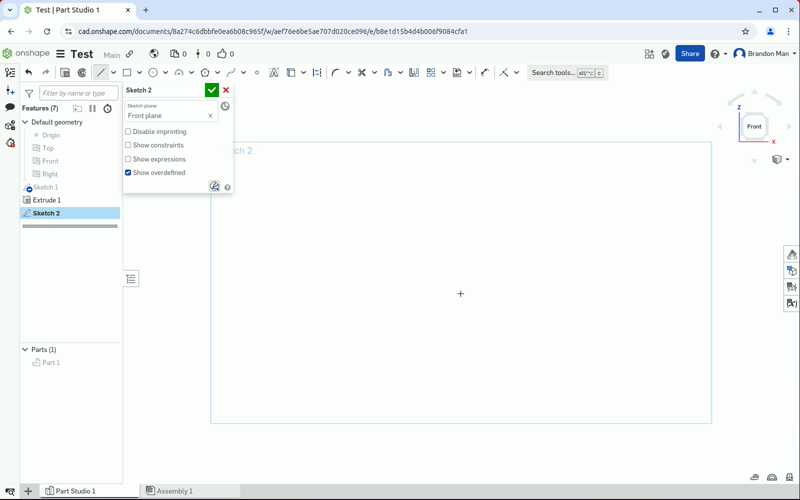
key_up(shift)
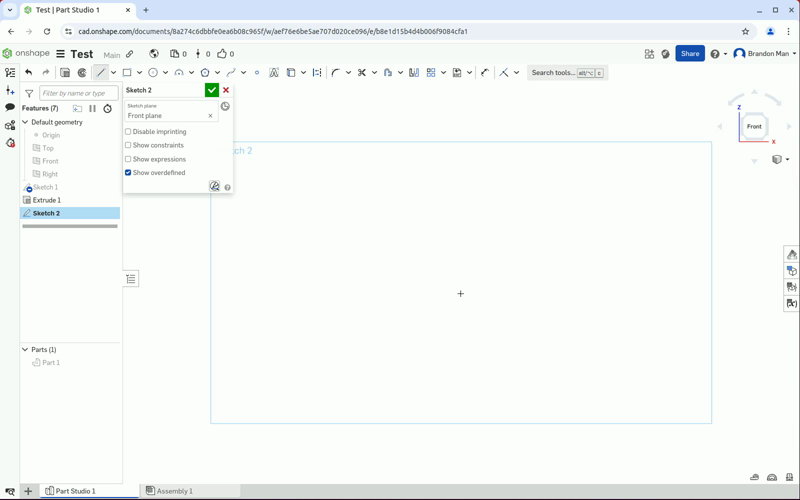
key_down(shift)
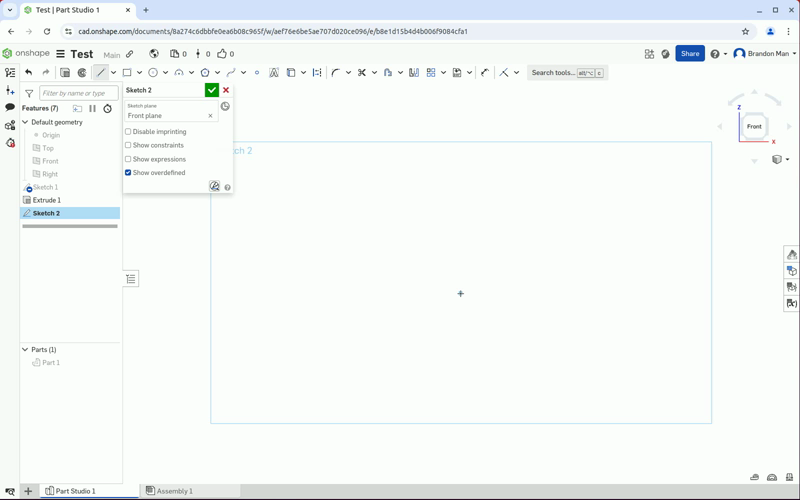
mouse_move(562, 293)
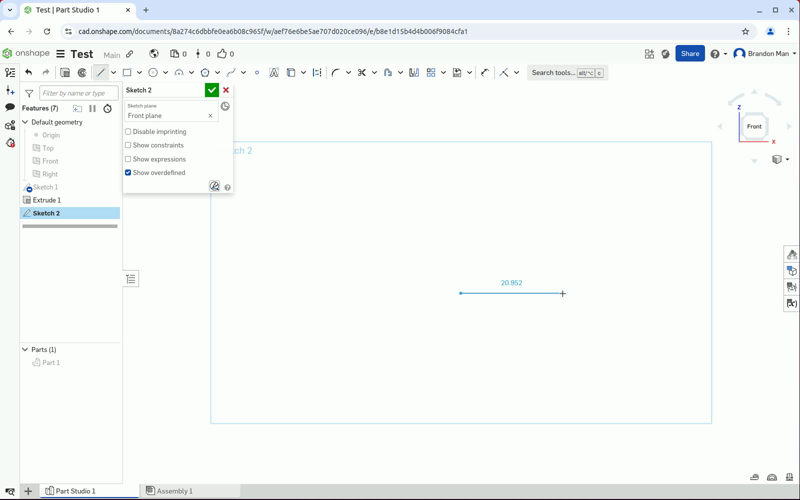
click(562, 293)
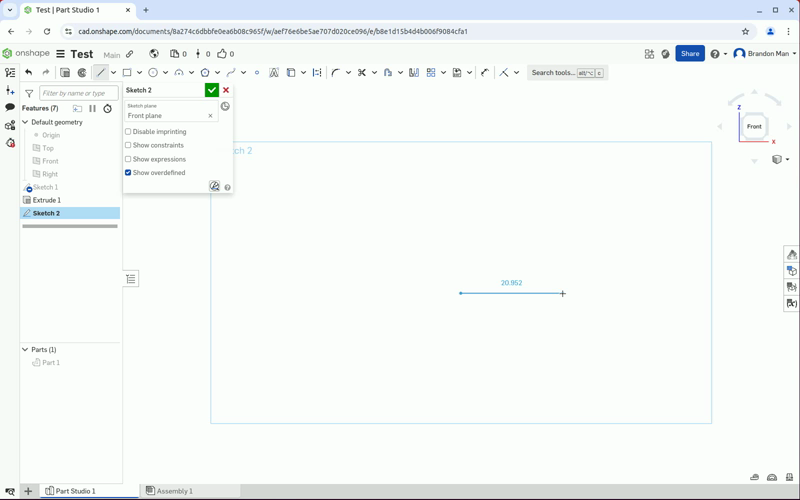
key_up(shift)
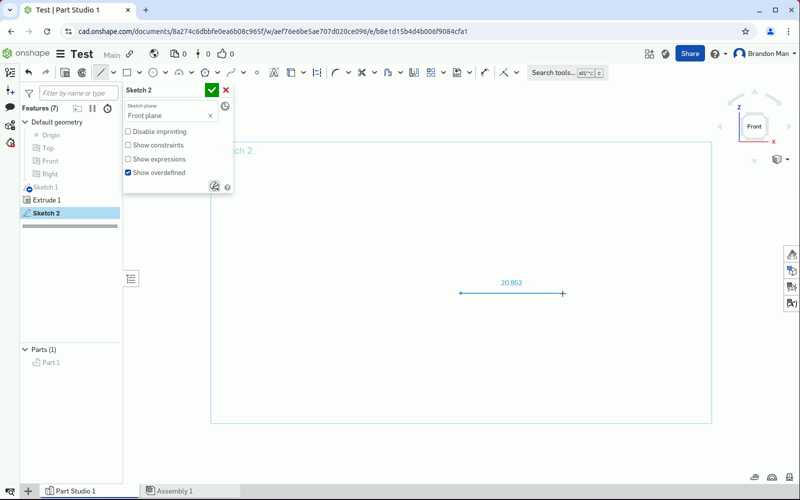
key(esc)
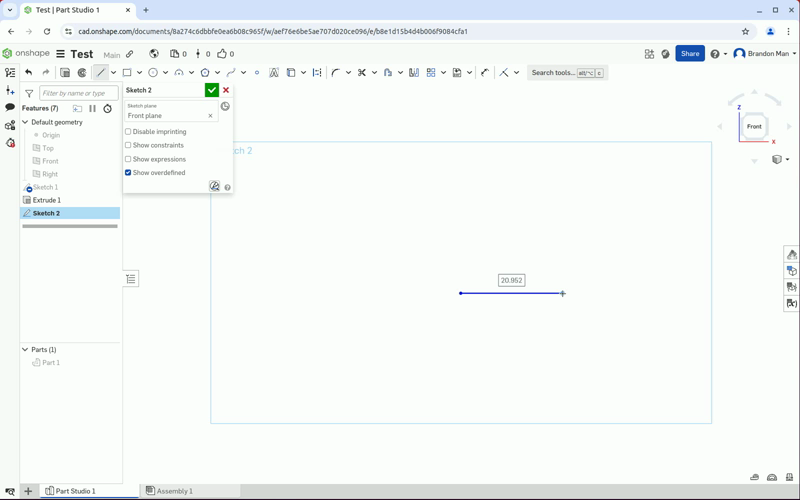
key(a)
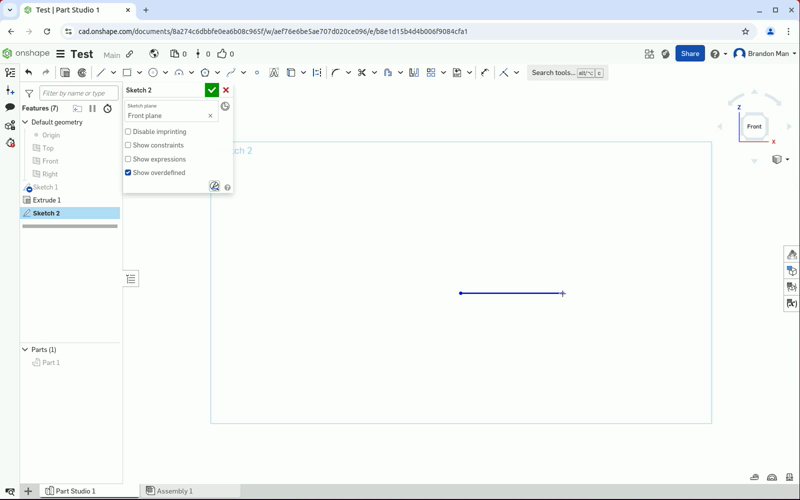
mouse_move(562, 293)
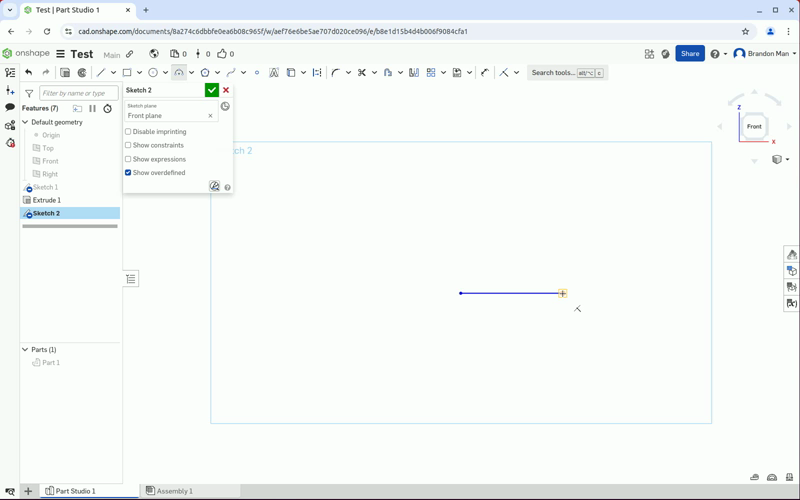
click(562, 293)
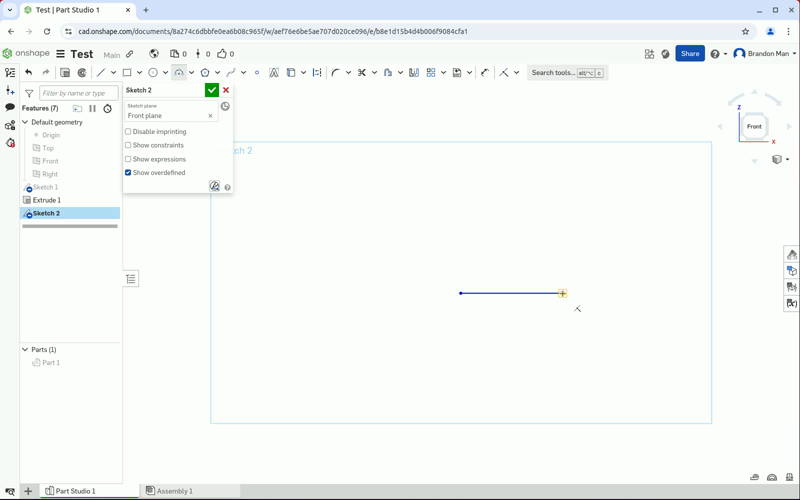
key_down(shift)
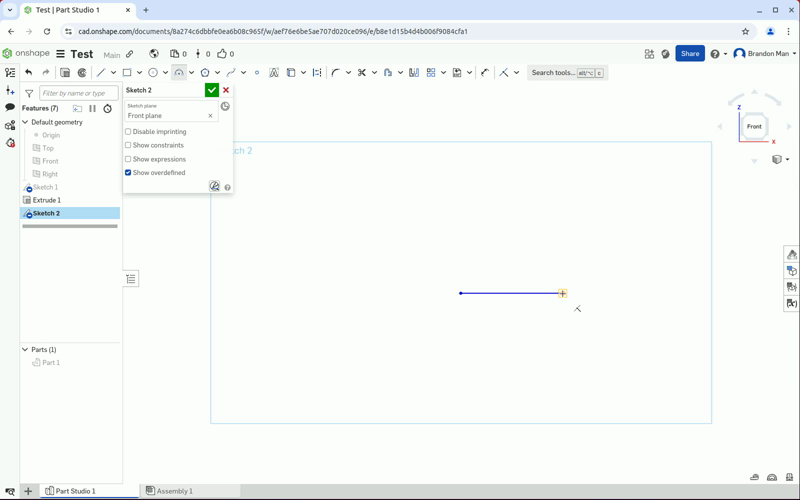
mouse_move(562, 272)
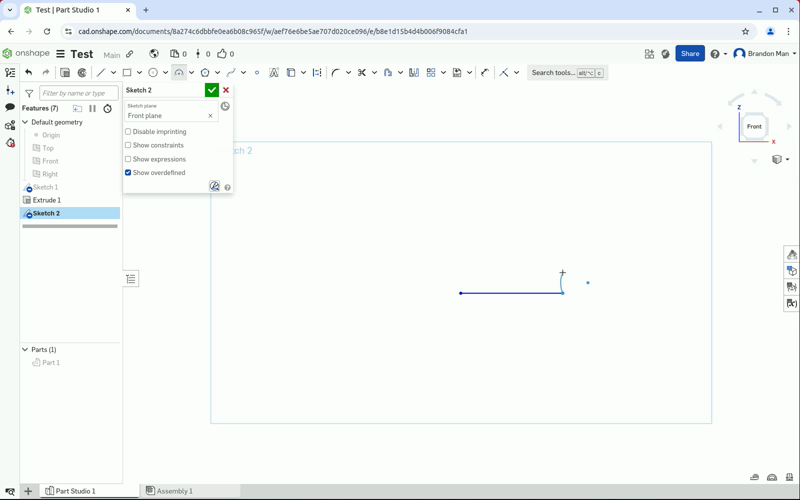
click(562, 272)
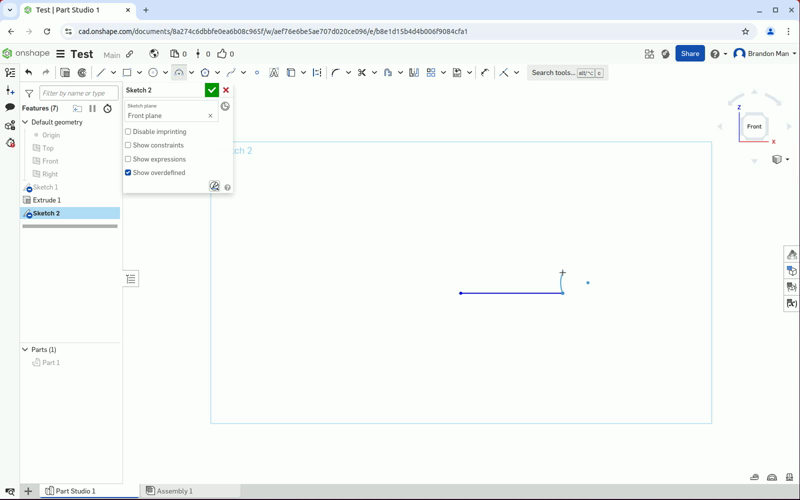
mouse_move(573, 282)
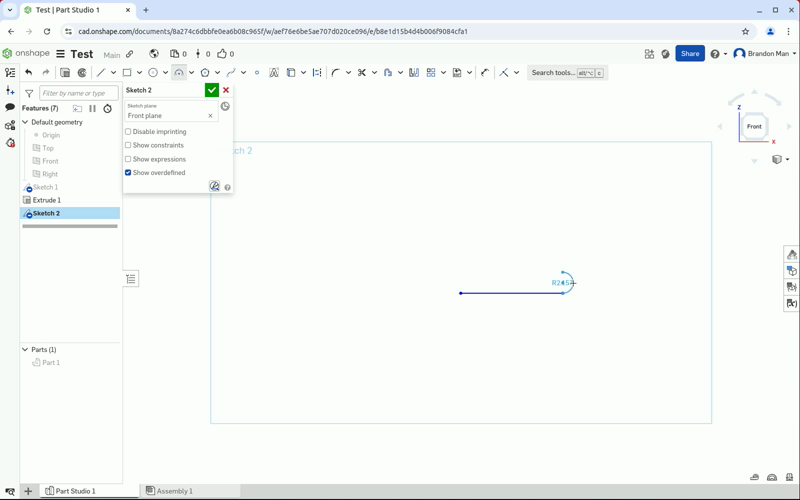
click(573, 282)
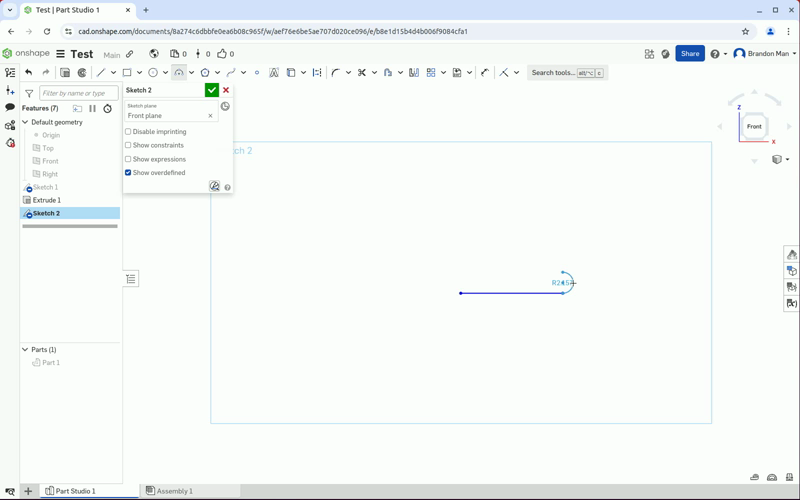
key_up(shift)
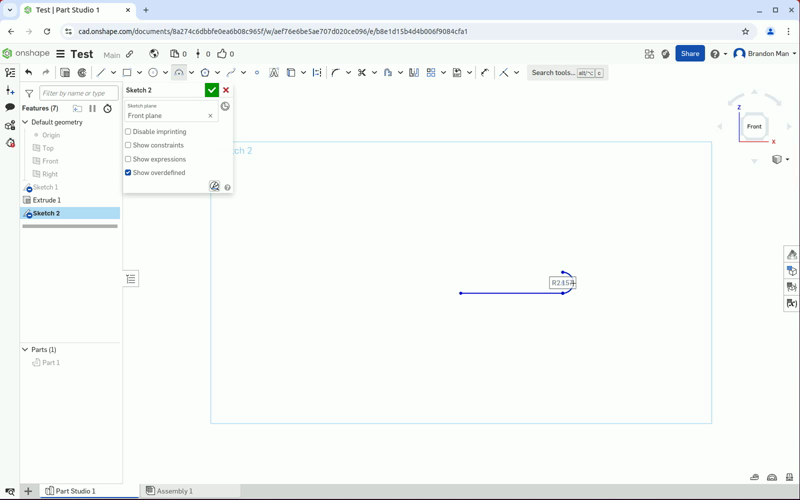
key(esc)
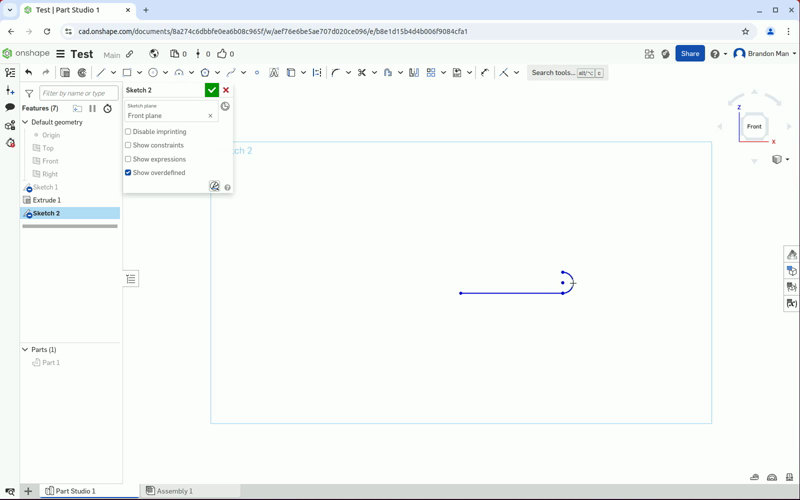
key(l)
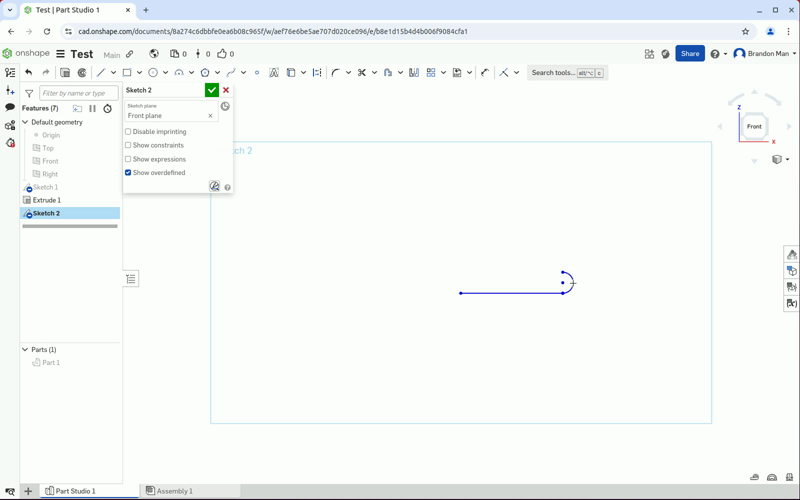
mouse_move(562, 272)
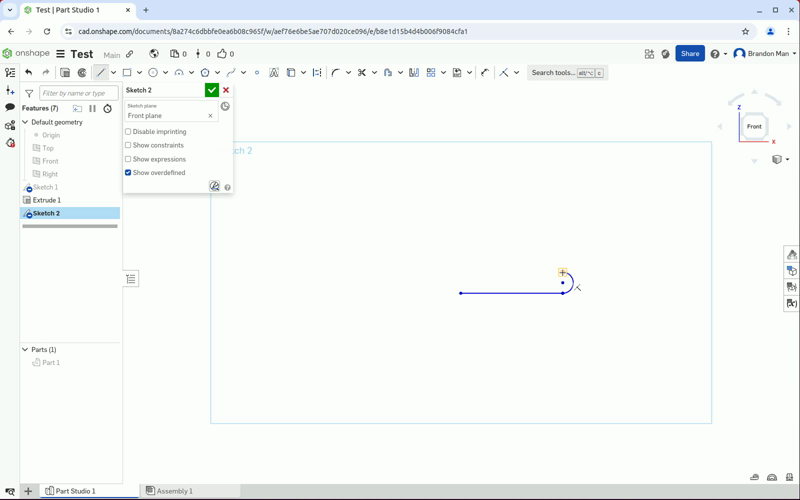
click(562, 272)
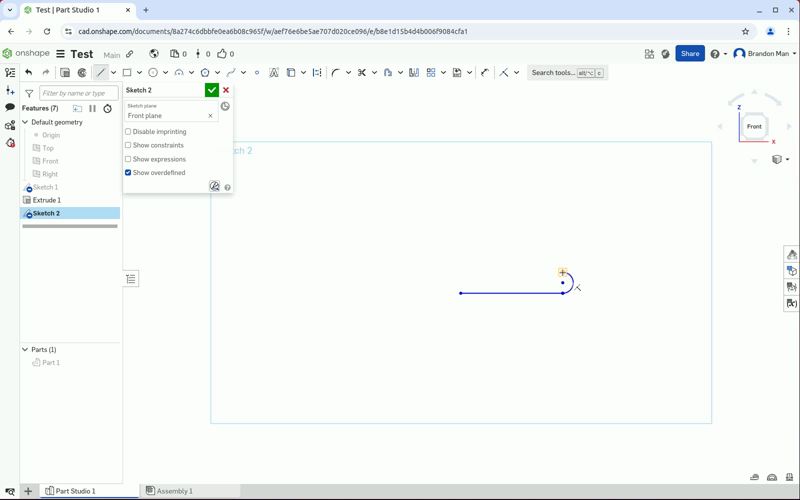
key_down(shift)
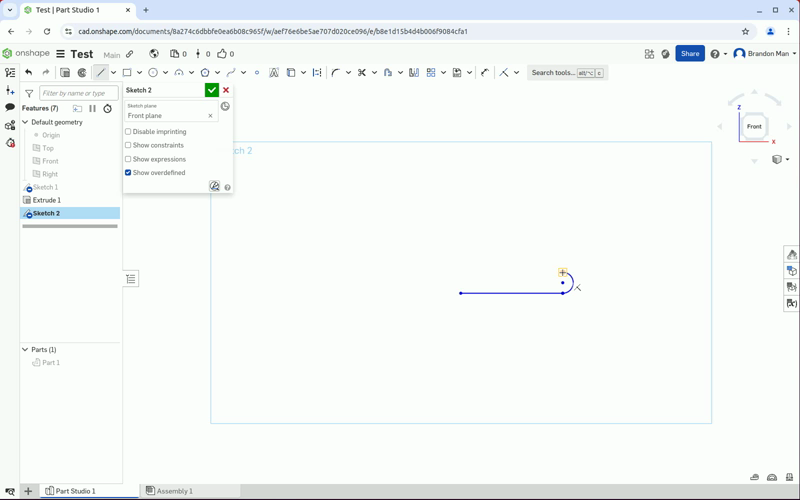
mouse_move(460, 272)
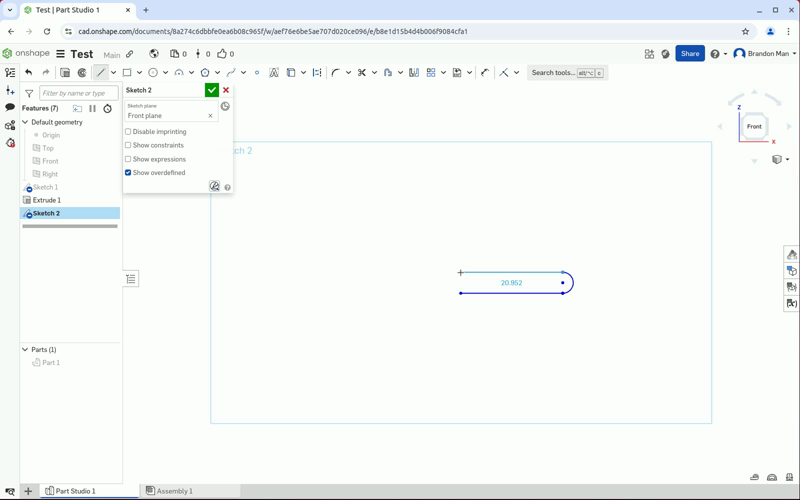
click(460, 272)
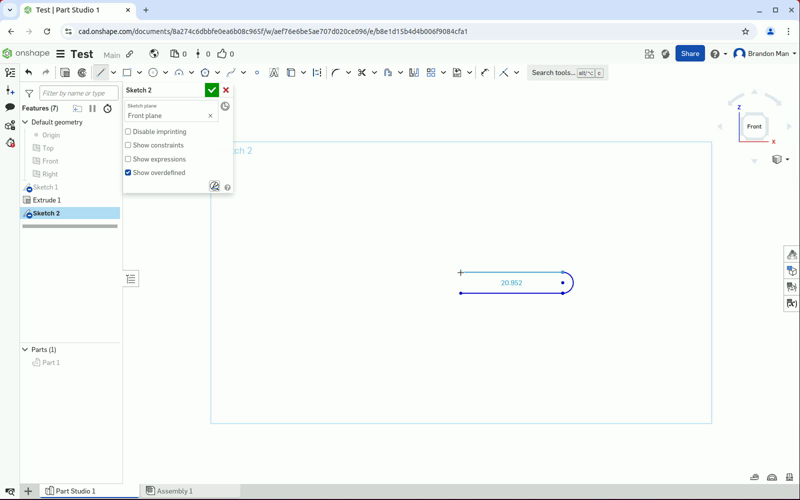
key_up(shift)
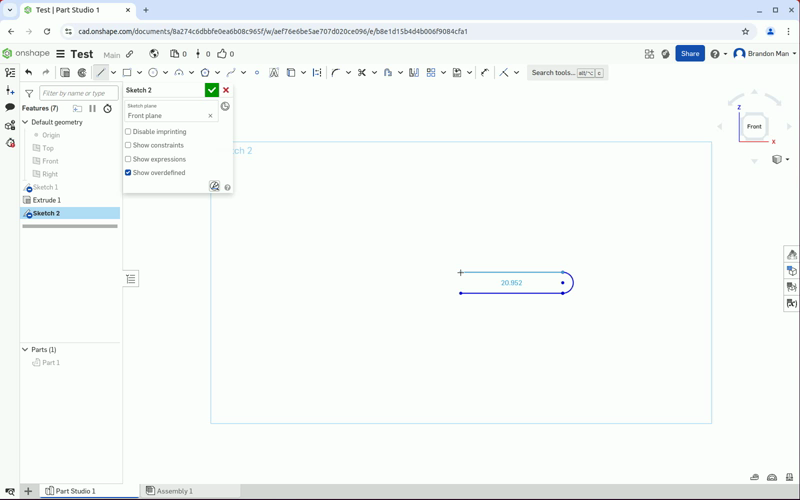
key(esc)
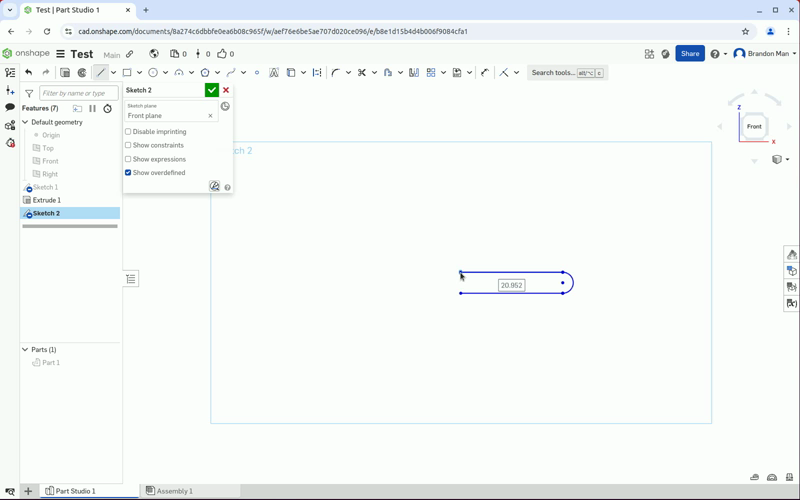
key(a)
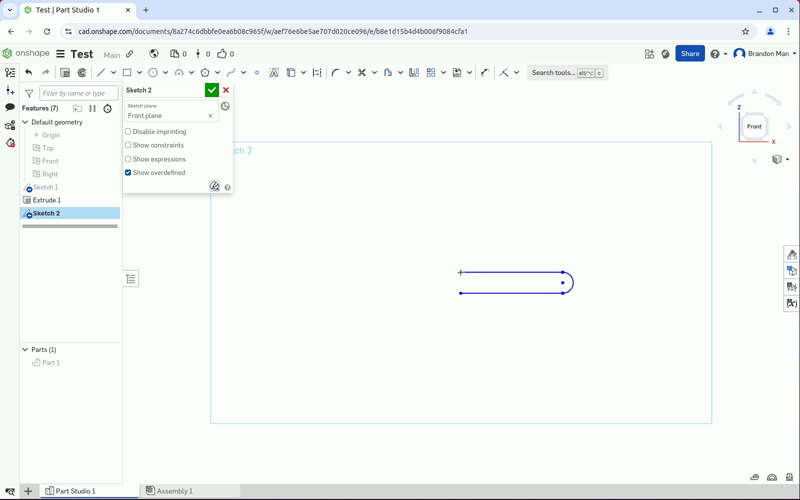
mouse_move(460, 272)
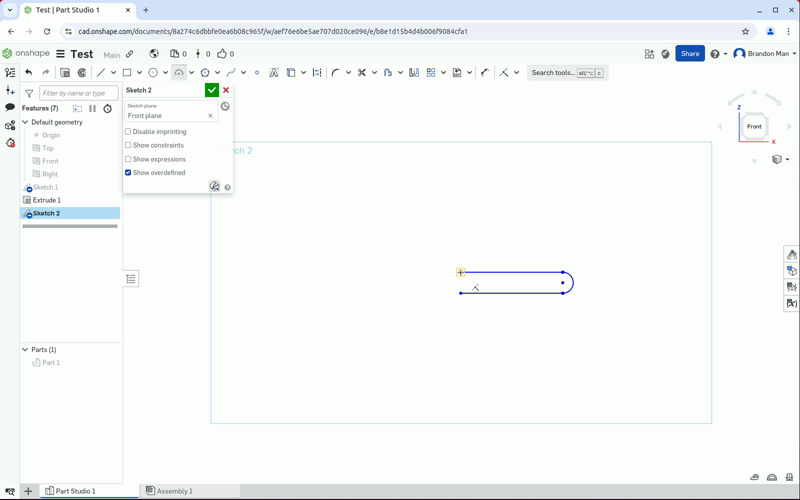
click(460, 272)
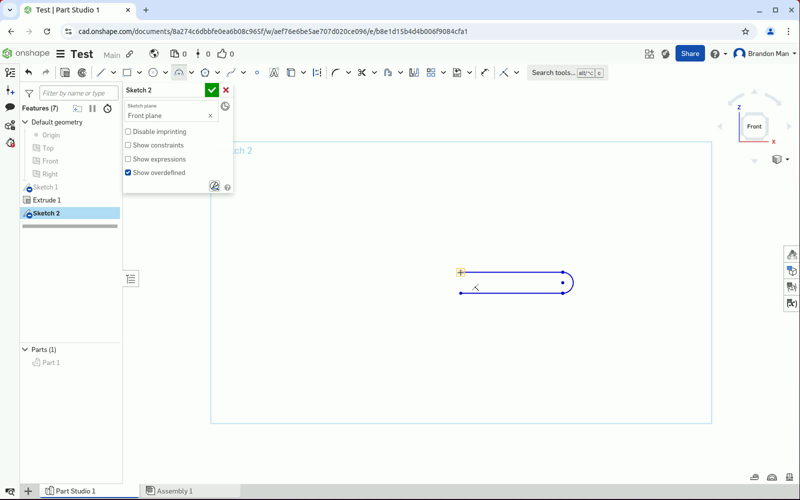
mouse_move(460, 293)
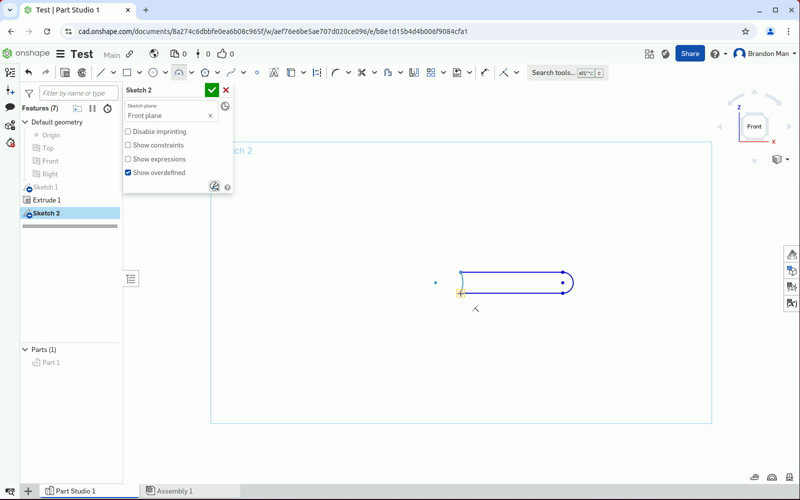
click(460, 293)
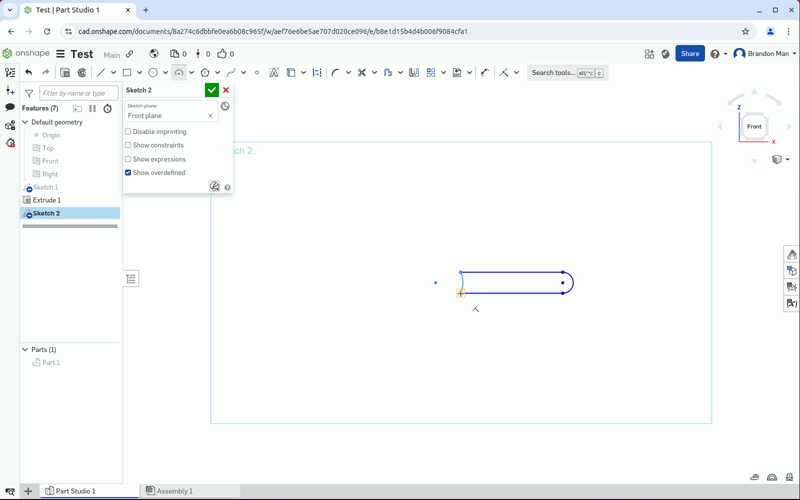
key_down(shift)
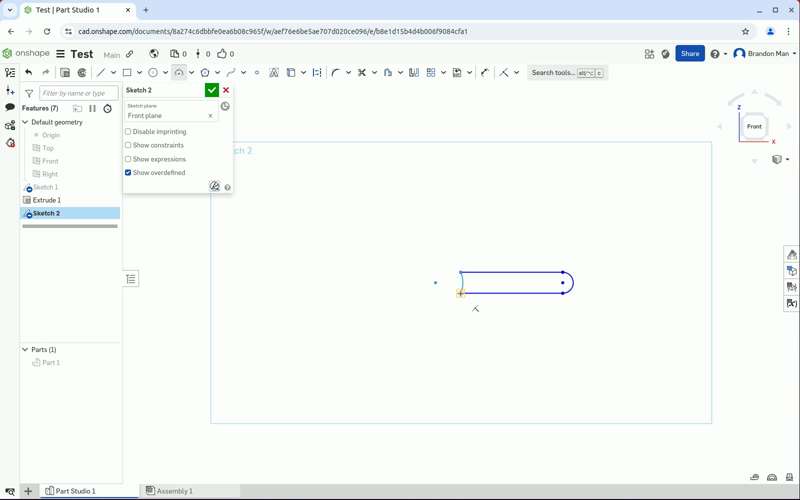
mouse_move(450, 282)
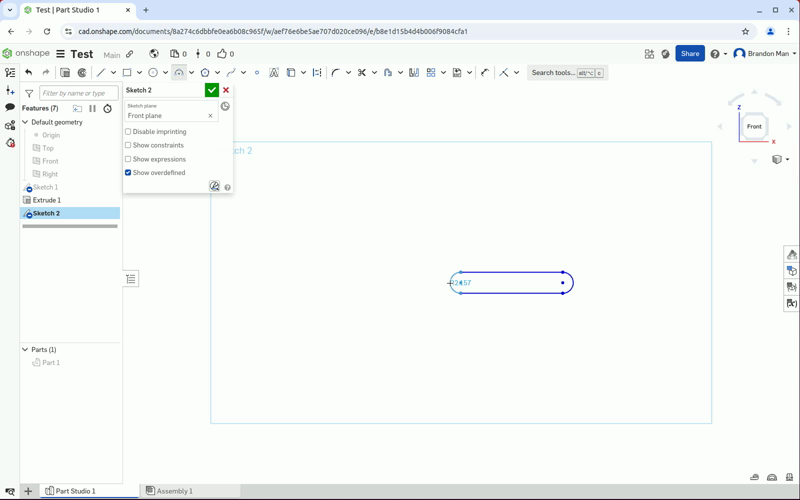
click(450, 282)
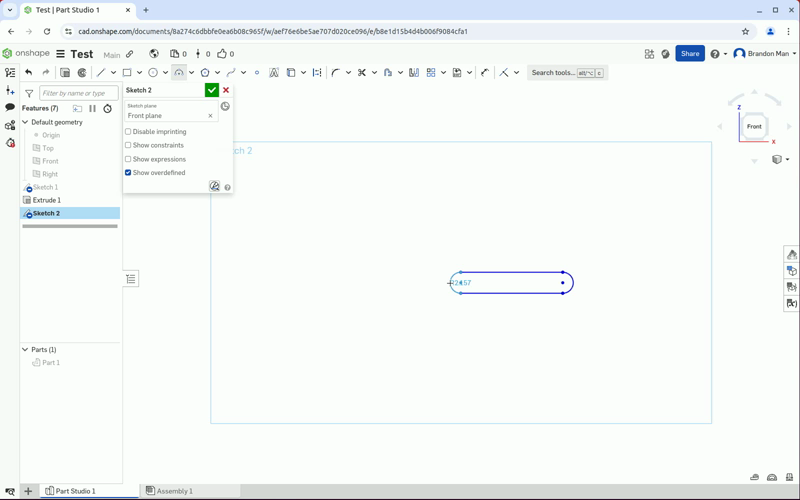
key_up(shift)
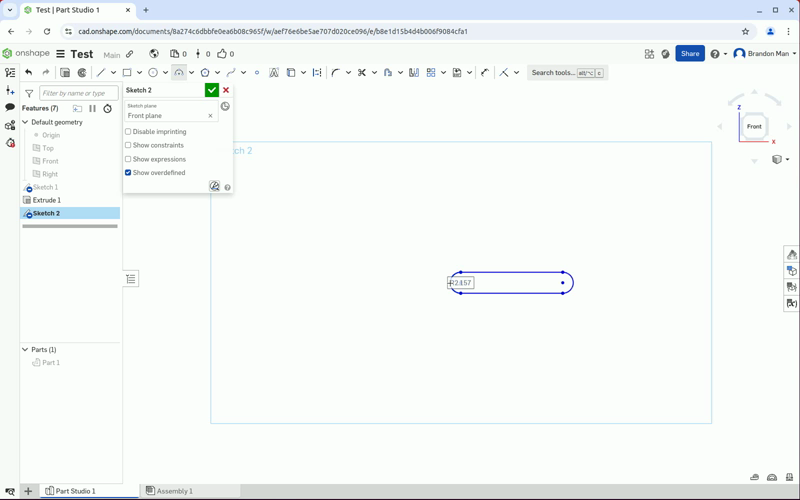
key(esc)
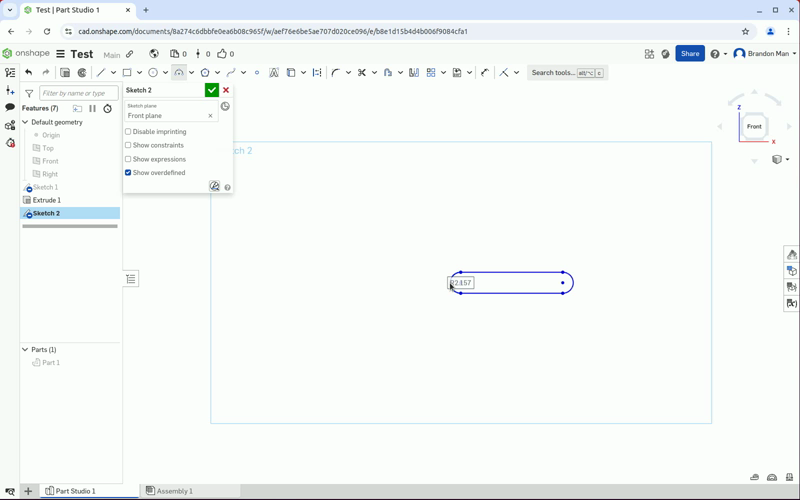
key(c)
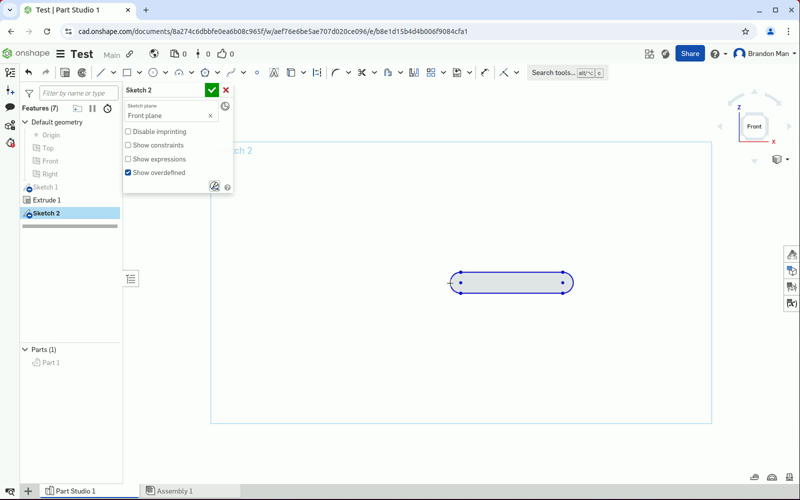
key_down(shift)
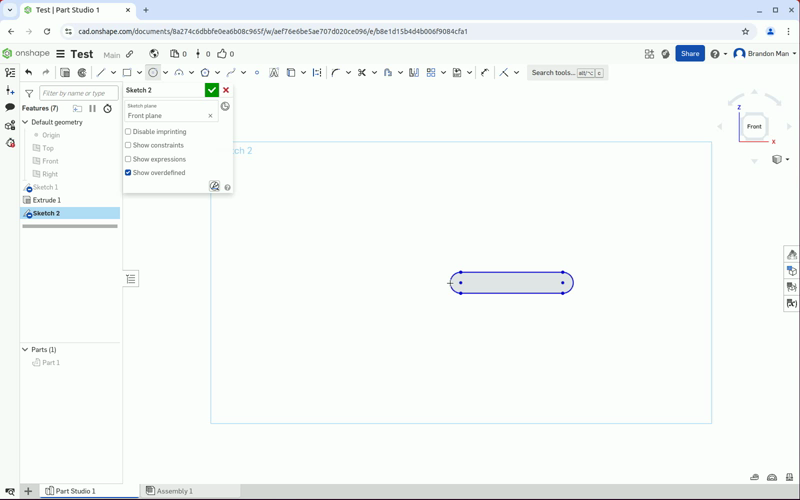
mouse_move(460, 282)
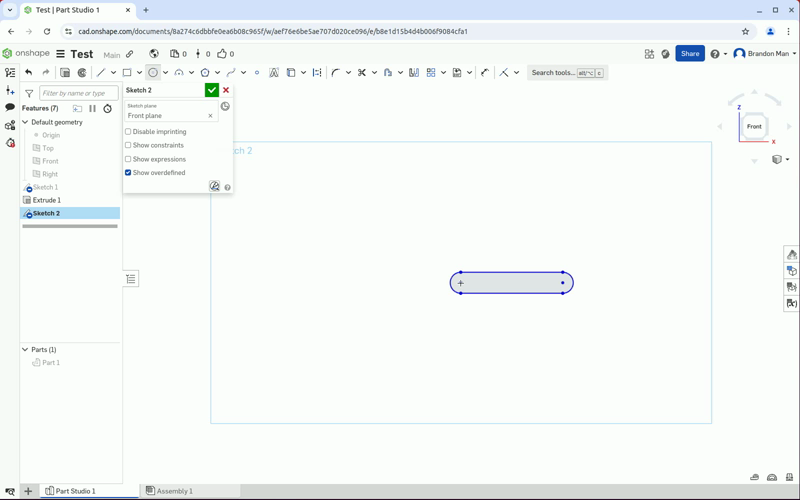
click(460, 282)
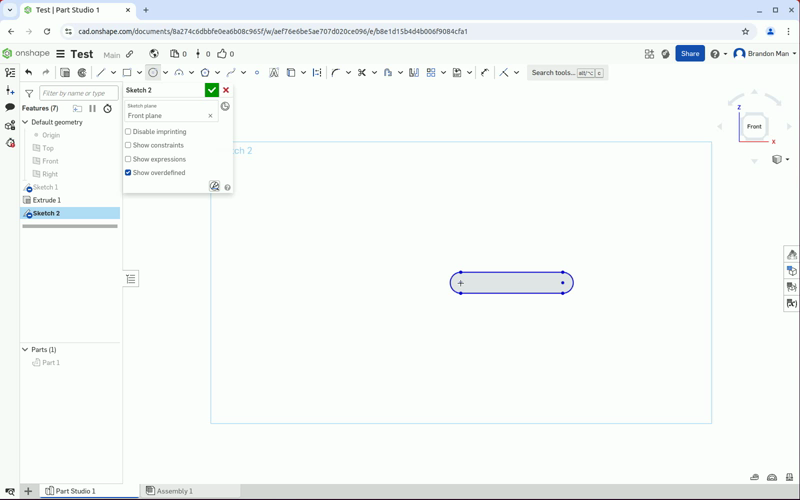
key_up(shift)
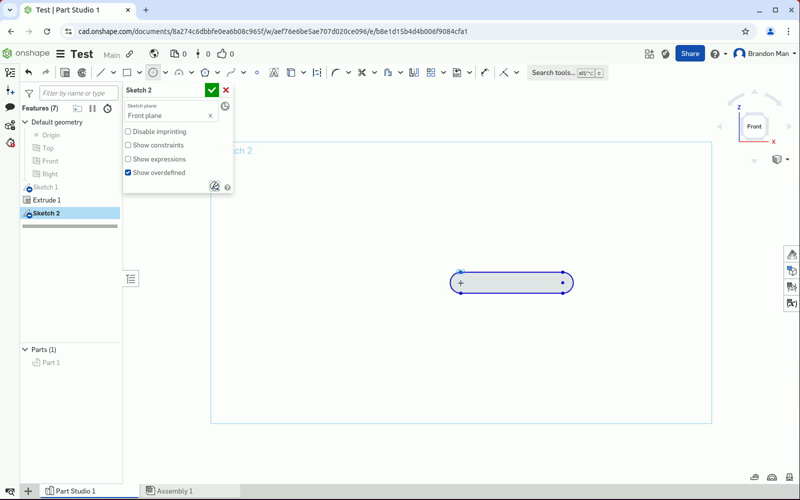
mouse_move(466, 282)
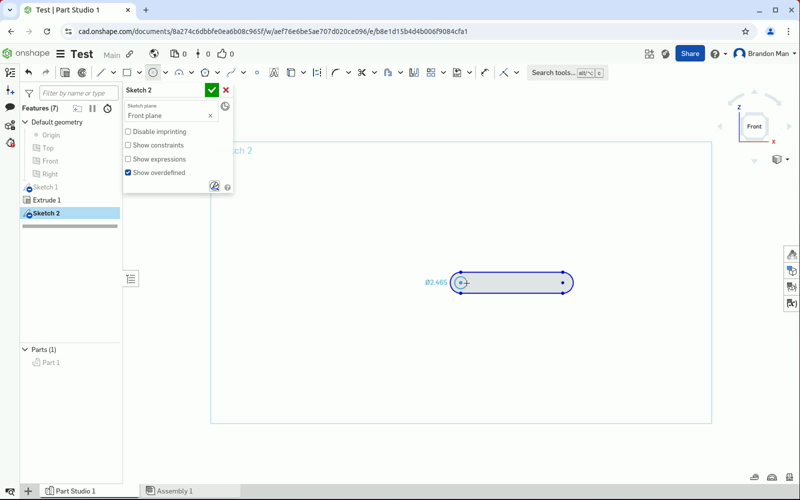
click(466, 282)
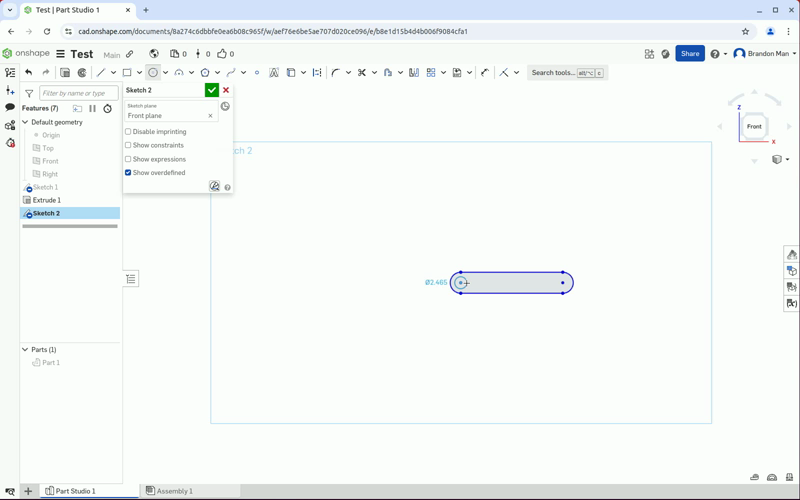
key(esc)
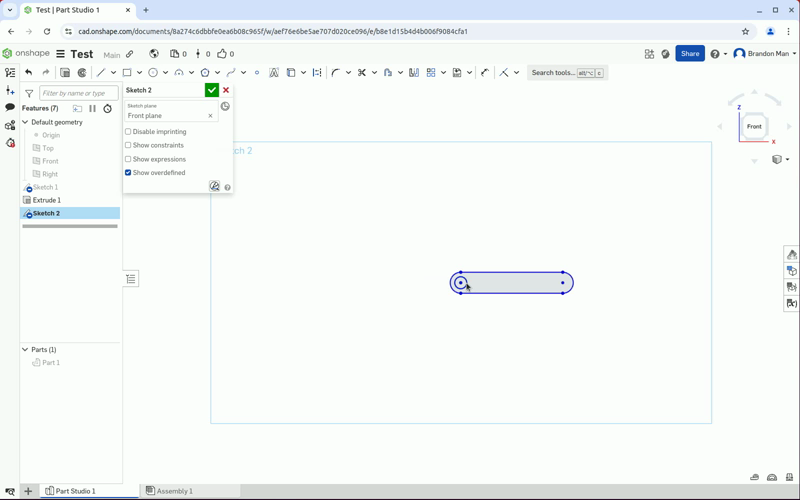
key(c)
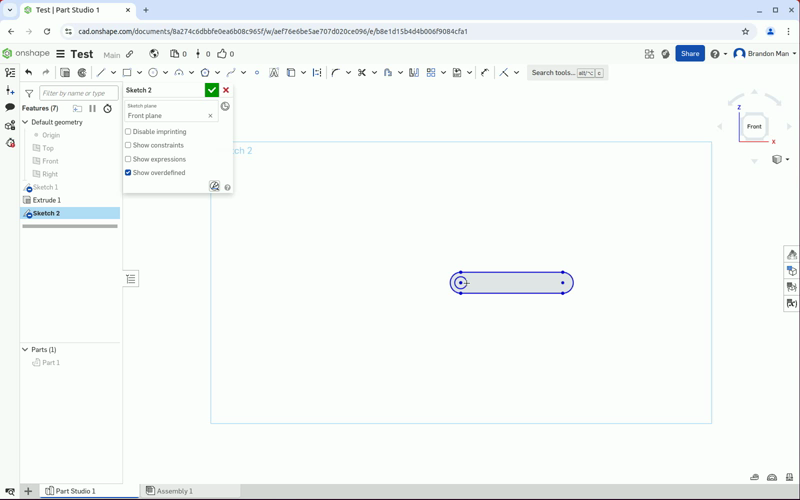
key_down(shift)
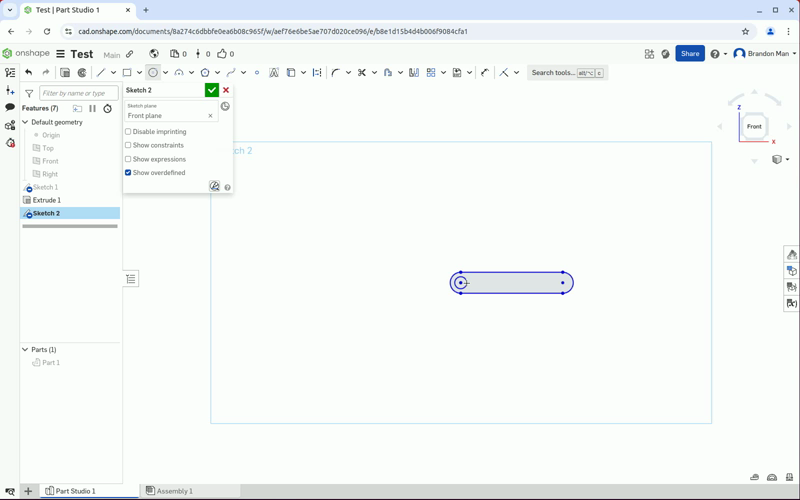
mouse_move(562, 282)
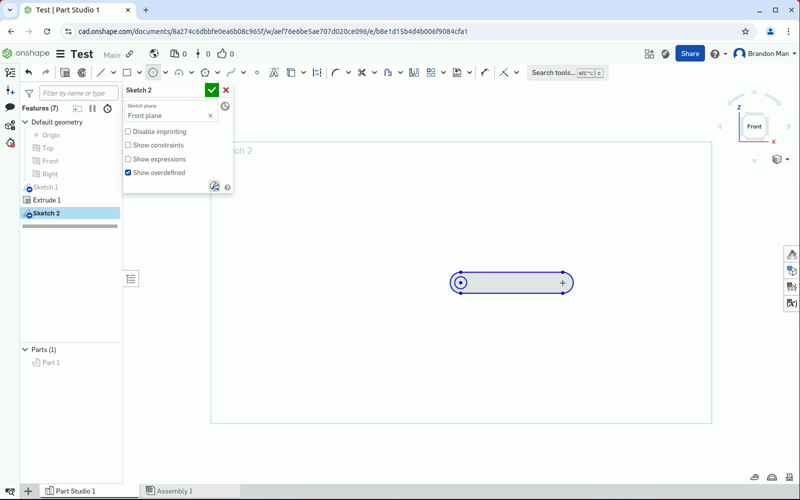
click(562, 282)
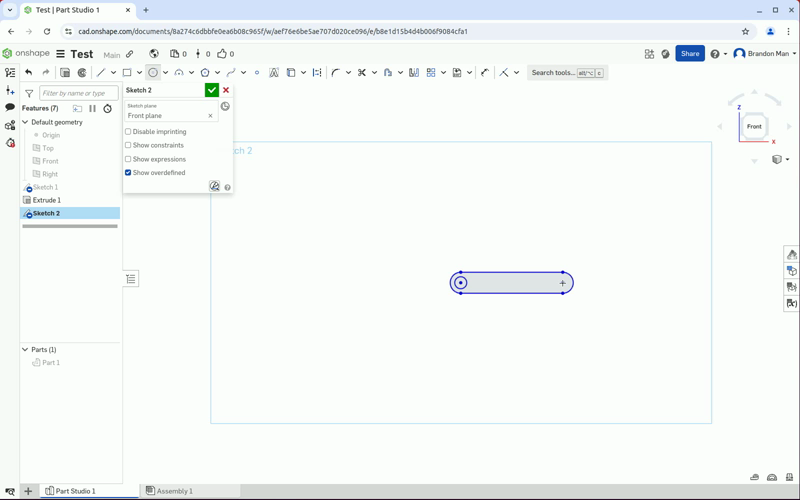
key_up(shift)
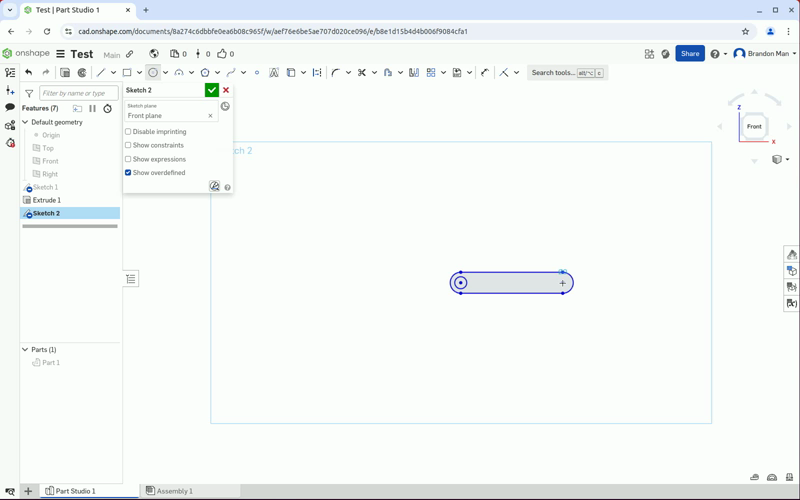
mouse_move(568, 282)
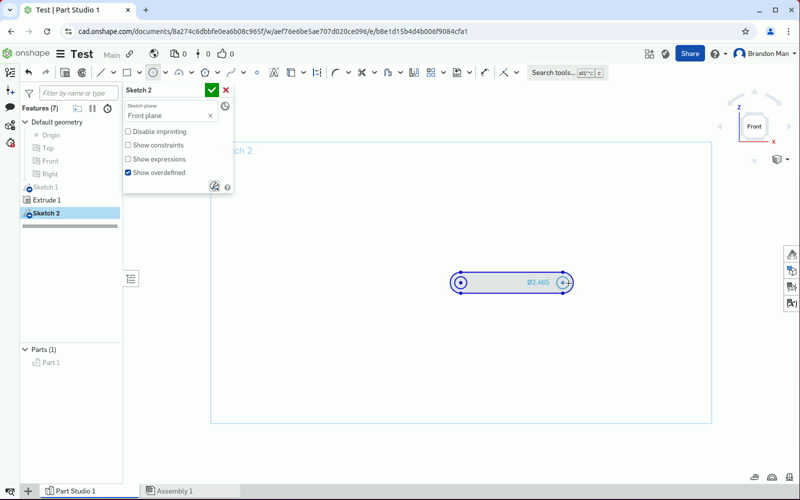
click(568, 282)
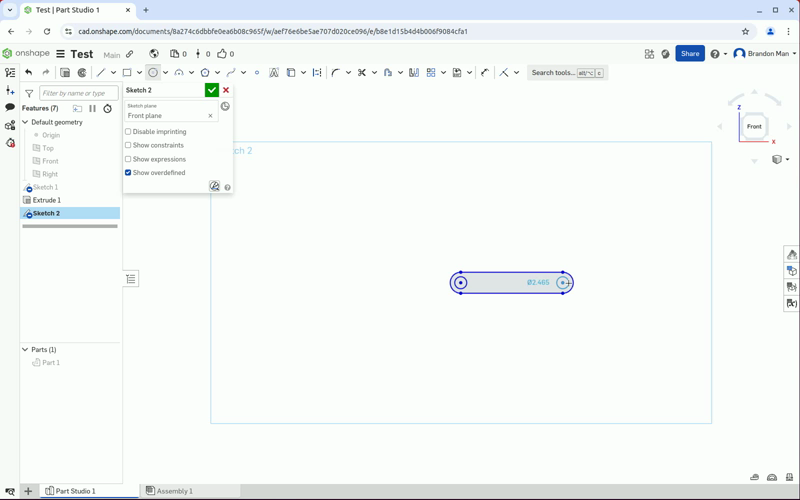
key(esc)
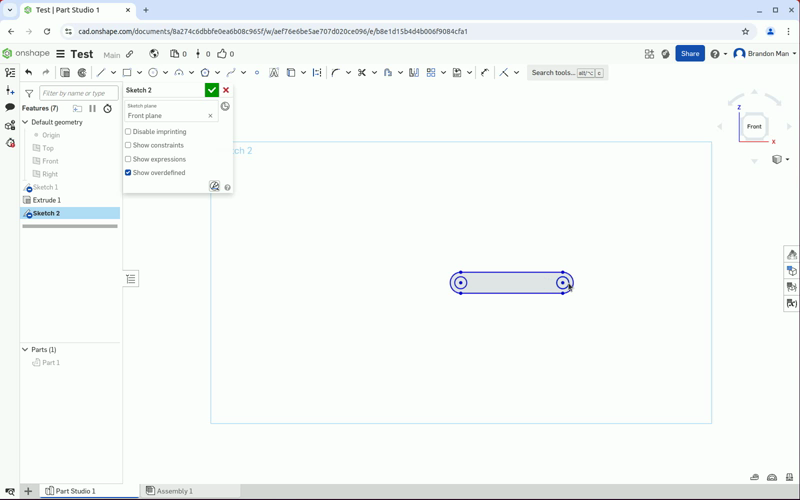
mouse_move(492, 287)
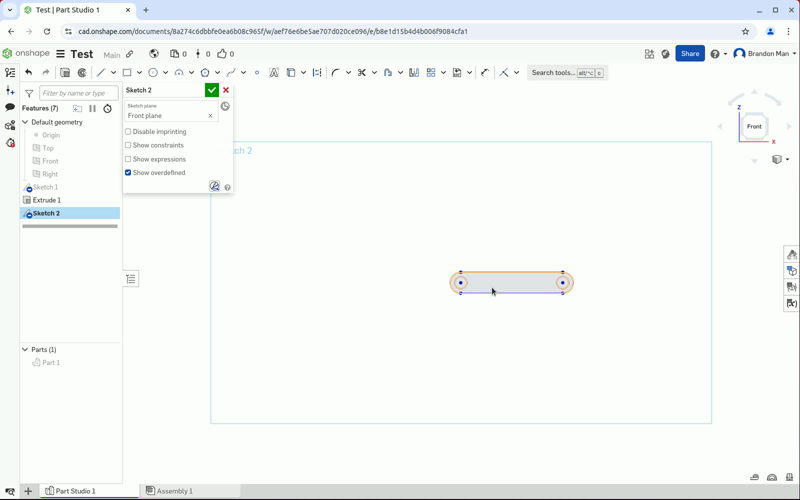
click(492, 287)
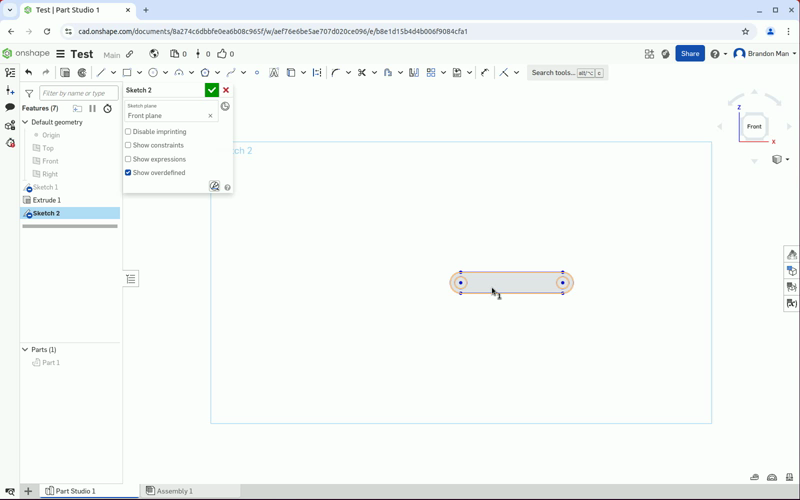
mouse_move(73, 352)
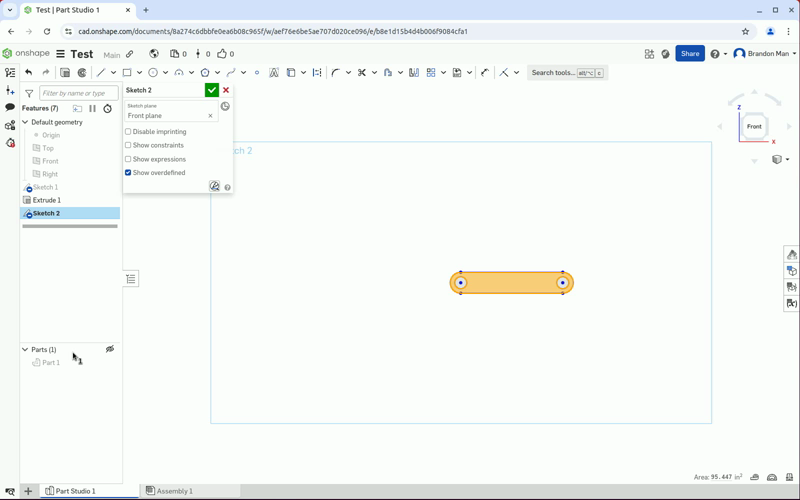
key(shift+y)
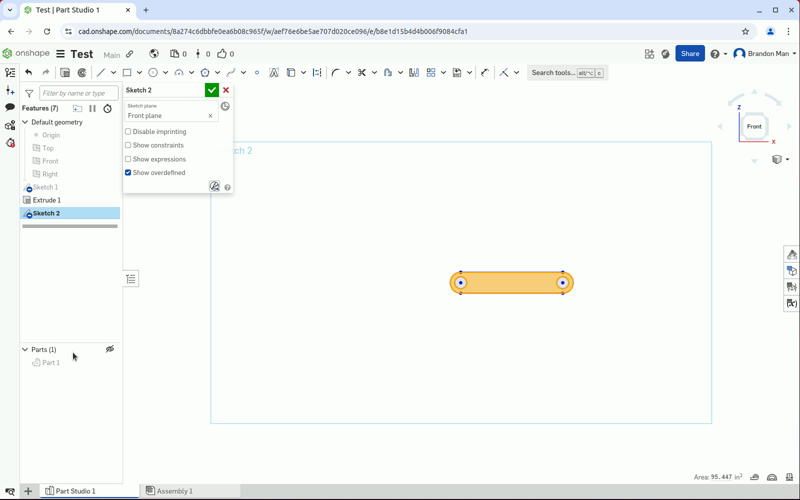
key(shift+e)
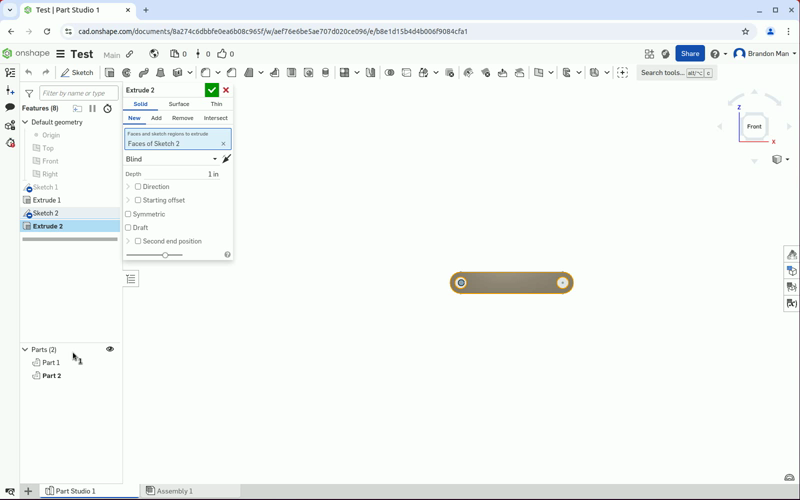
mouse_move(143, 106)
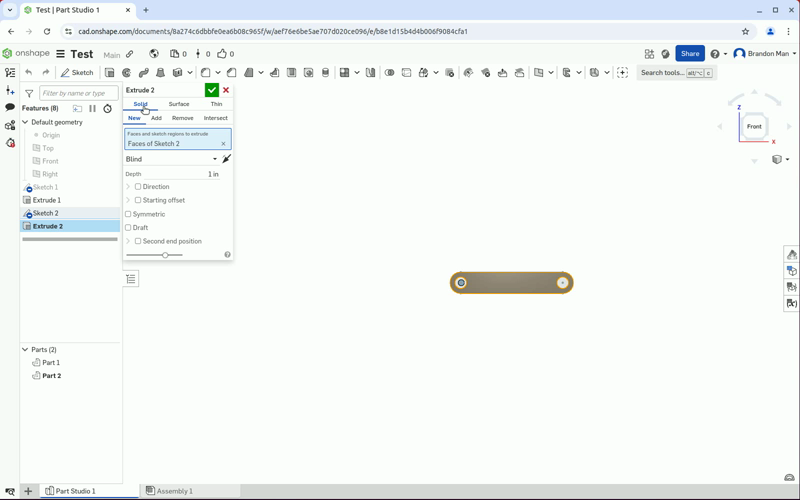
click(143, 106)
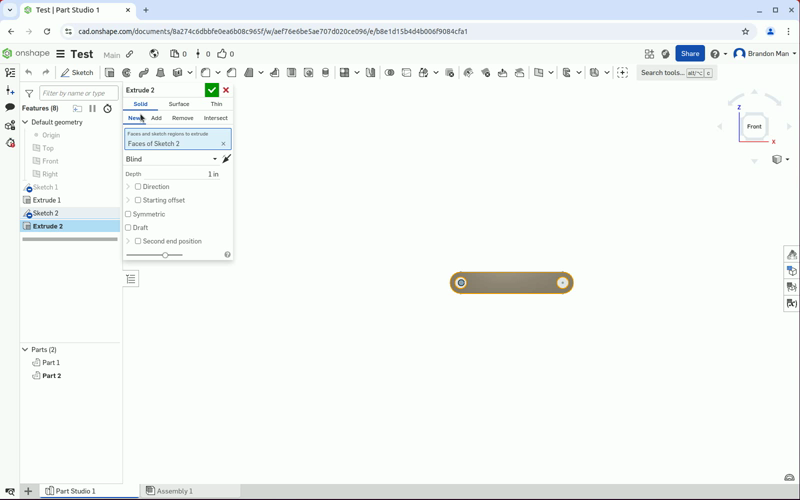
mouse_move(137, 120)
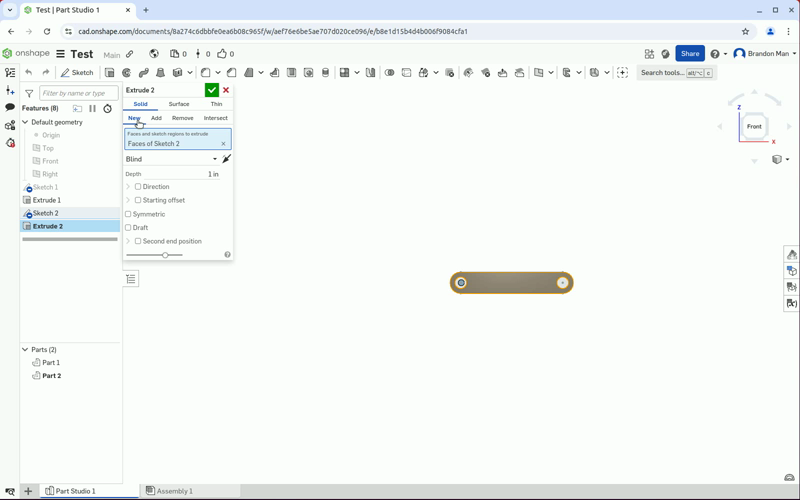
click(137, 120)
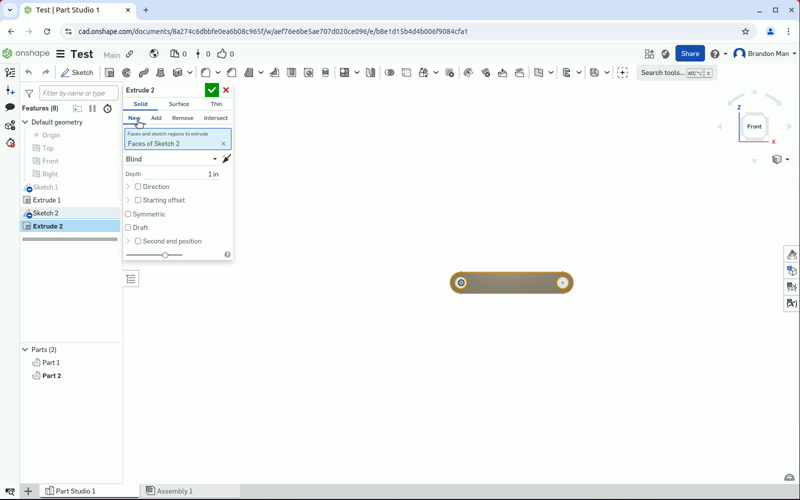
key(tab, 4)
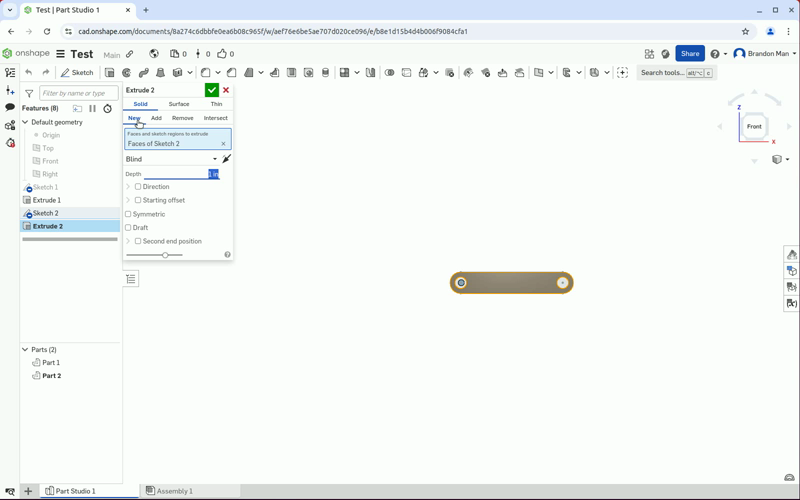
text(2.648)
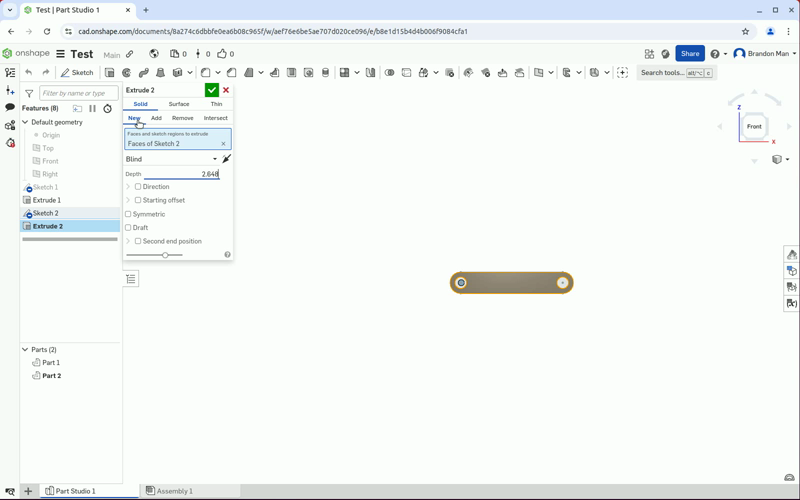
key(enter)
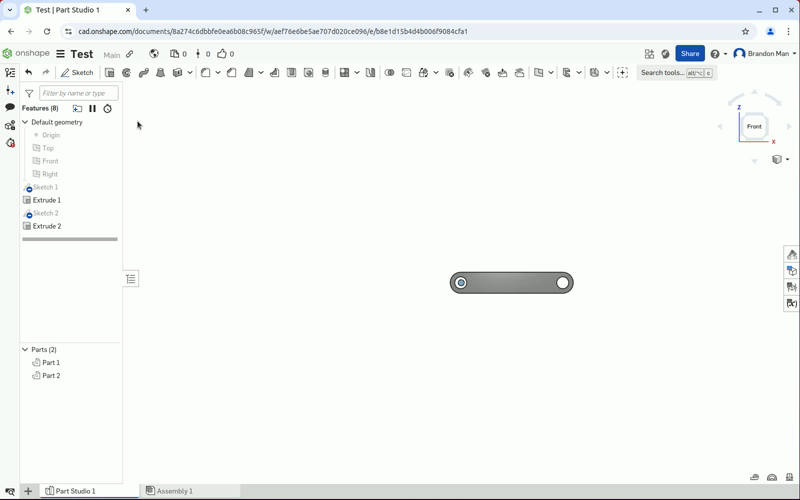
key(shift+h)
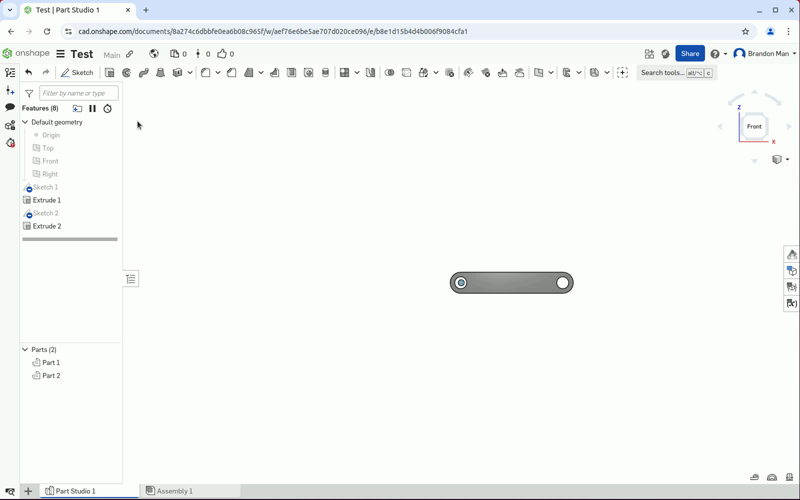
key(shift+h)
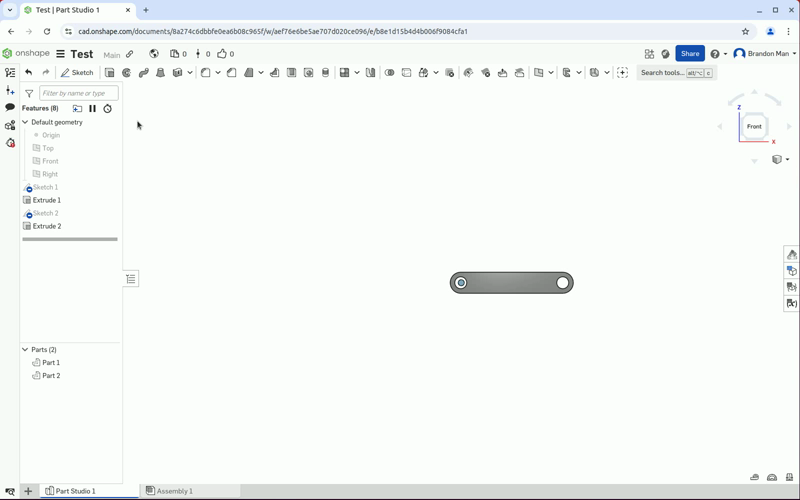
mouse_move(73, 189)
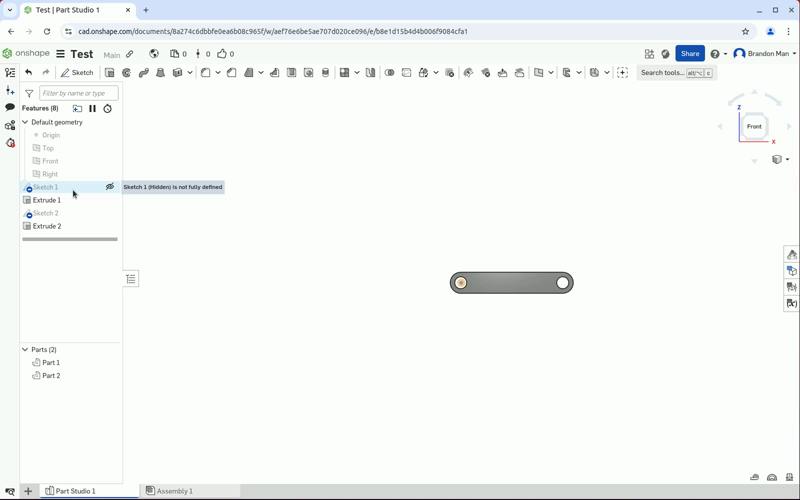
click(73, 189)
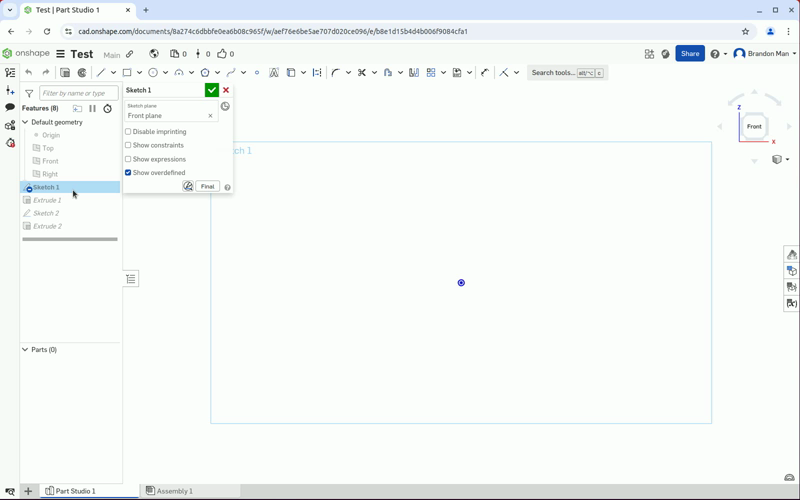
mouse_move(229, 92)
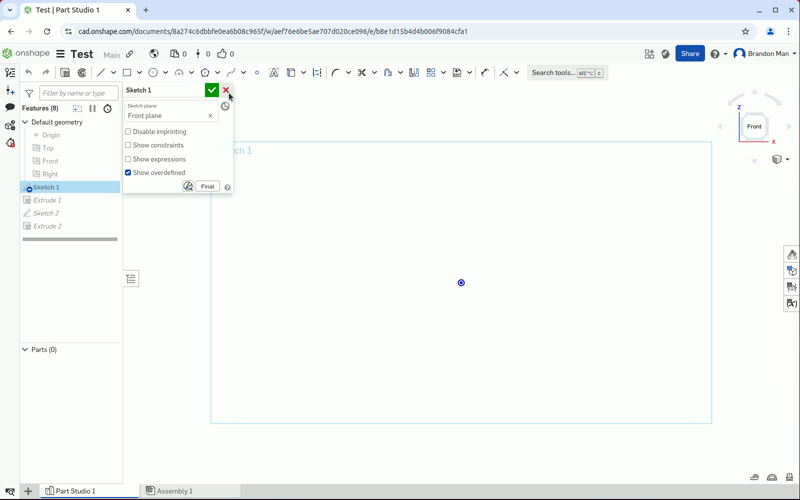
click(229, 92)
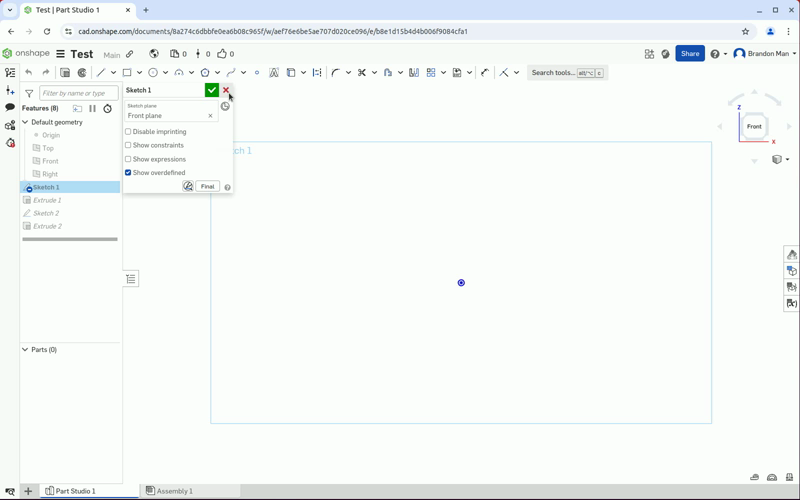
key(shift+s)
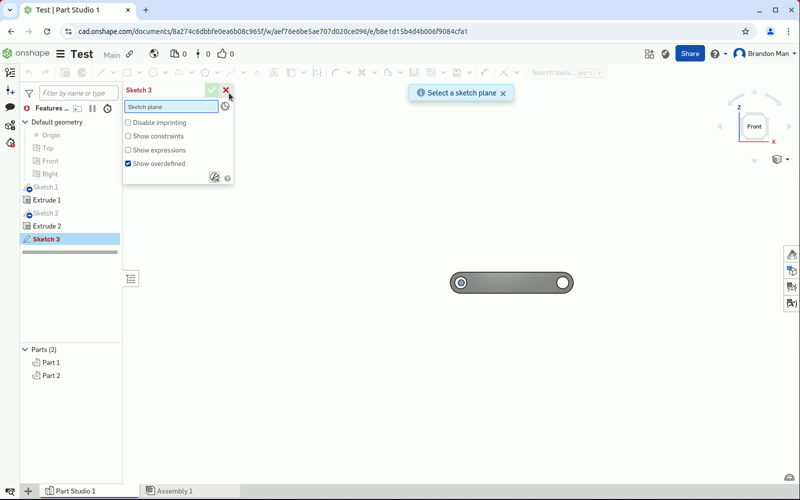
mouse_move(73, 163)
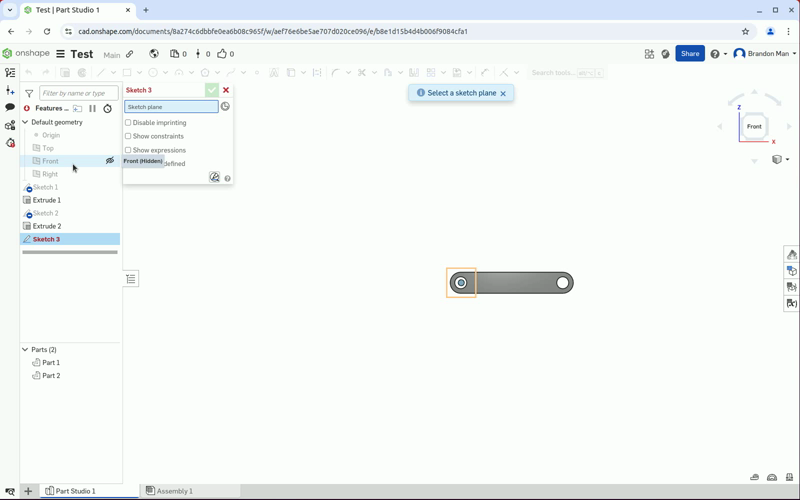
click(73, 163)
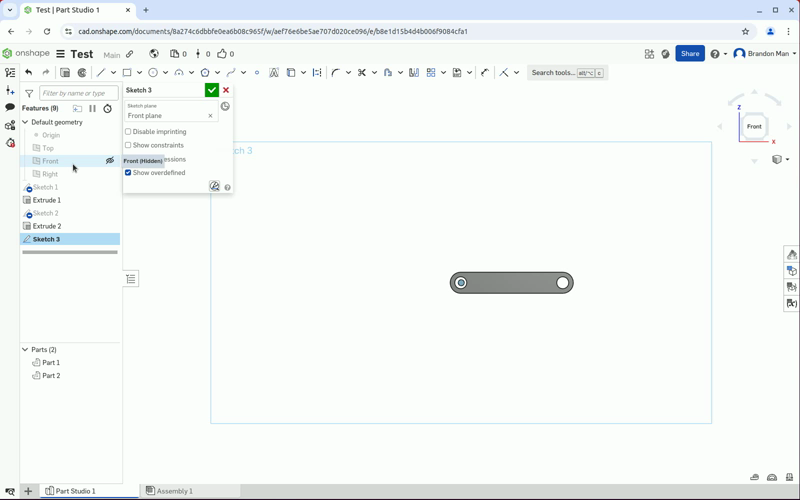
mouse_move(73, 352)
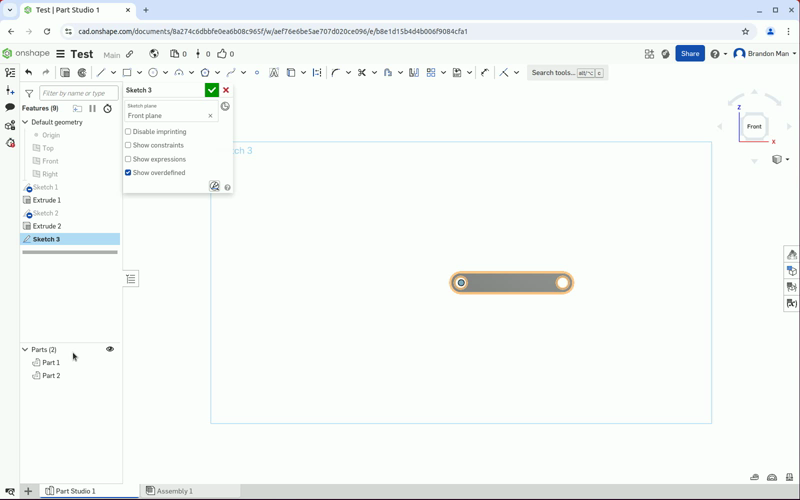
key(y)
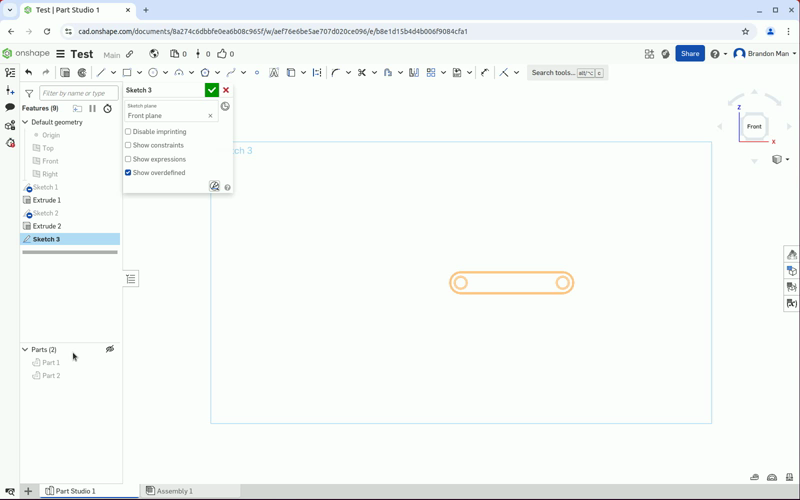
key(c)
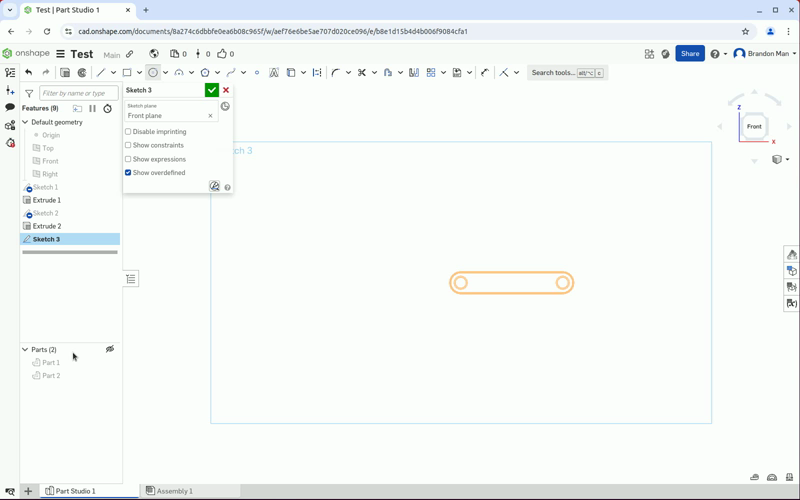
key_down(shift)
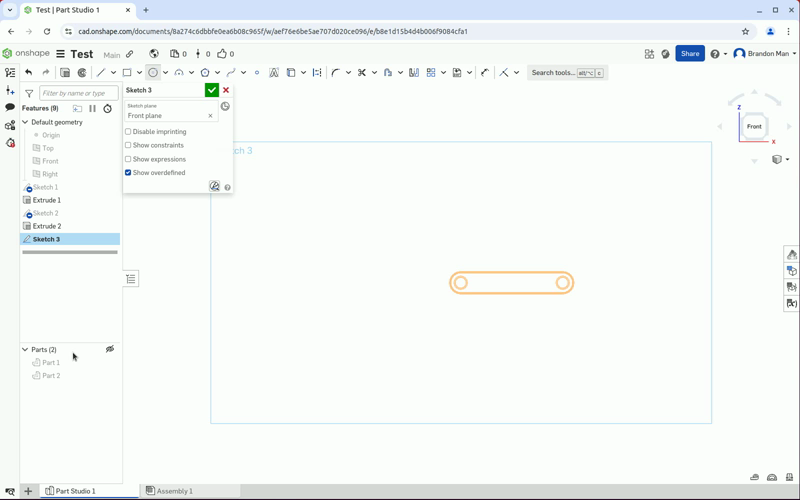
mouse_move(563, 282)
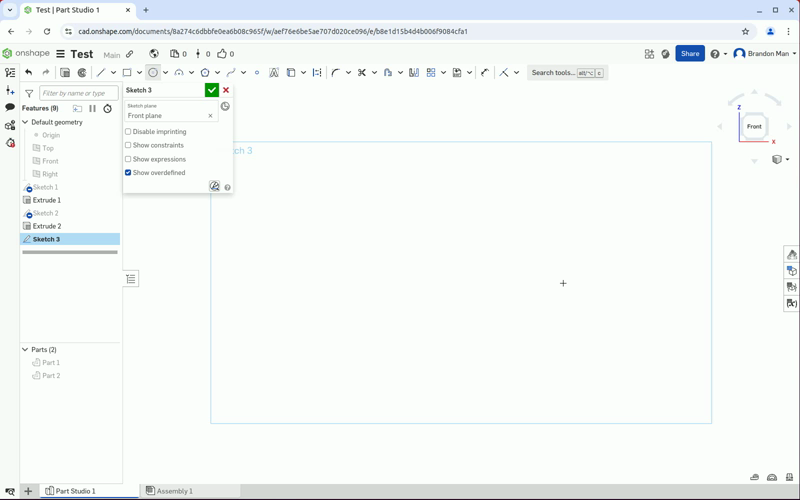
click(563, 282)
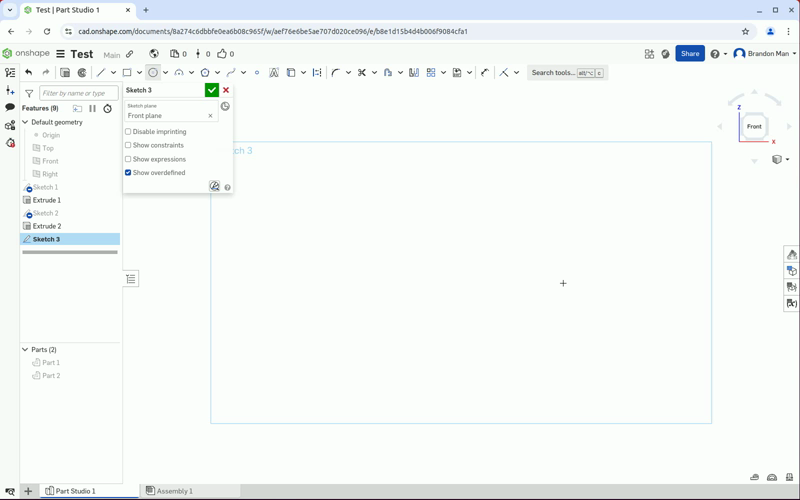
key_up(shift)
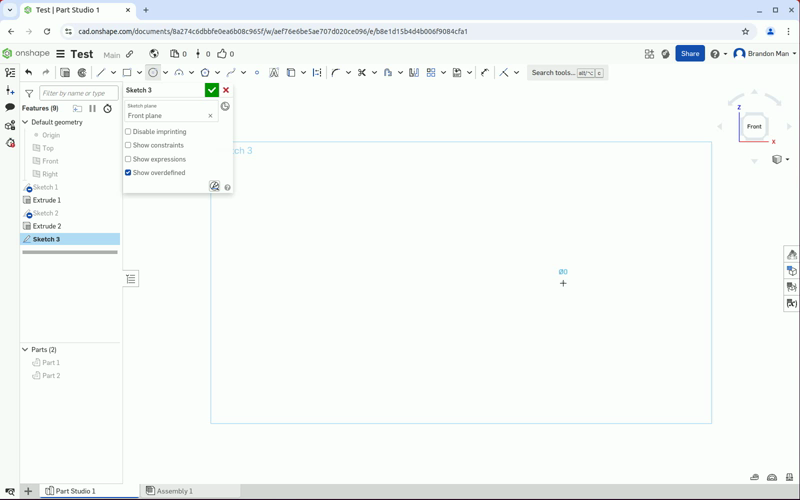
mouse_move(566, 282)
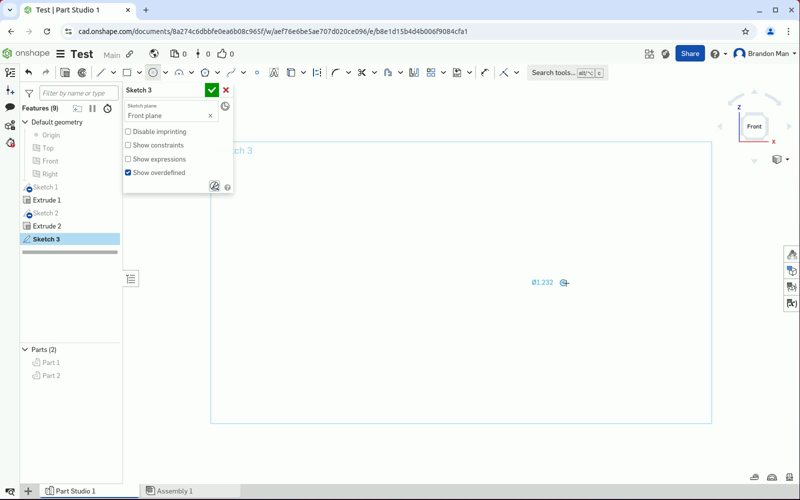
click(566, 282)
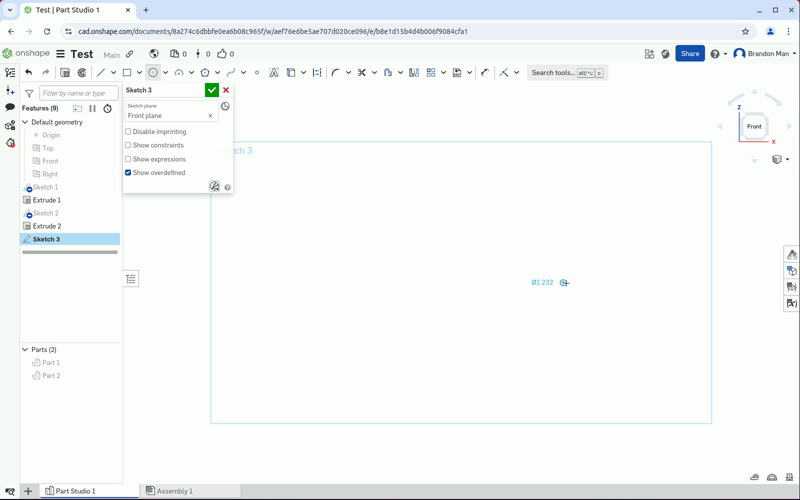
key(esc)
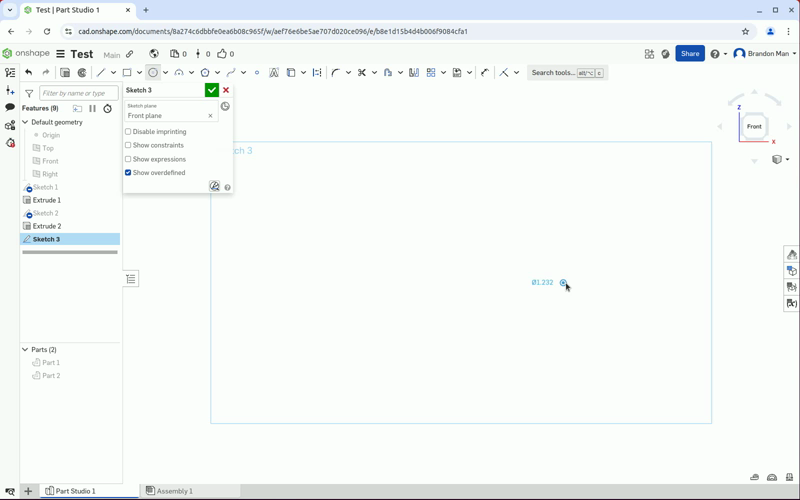
mouse_move(564, 285)
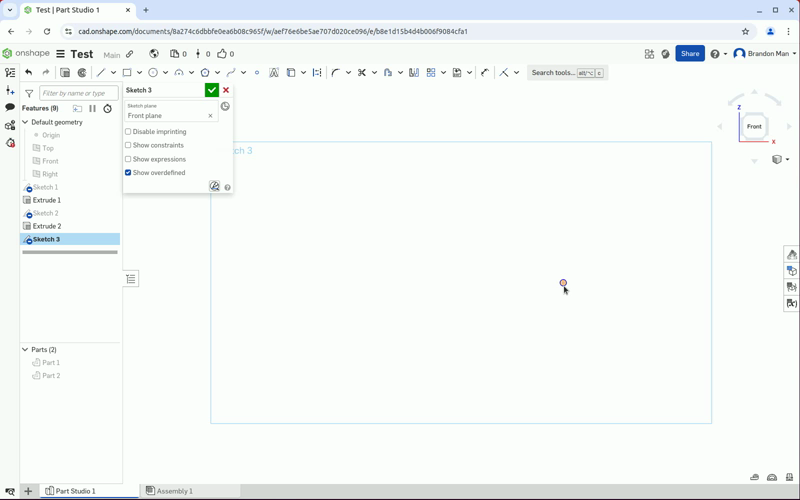
scroll(6)
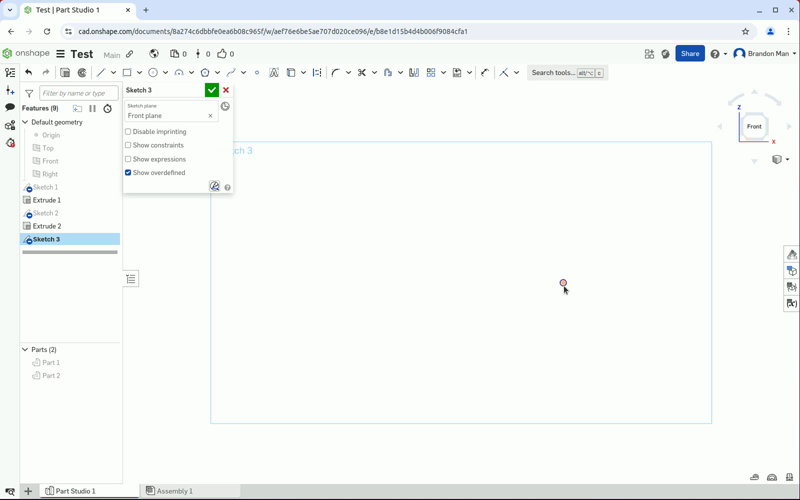
scroll(6)
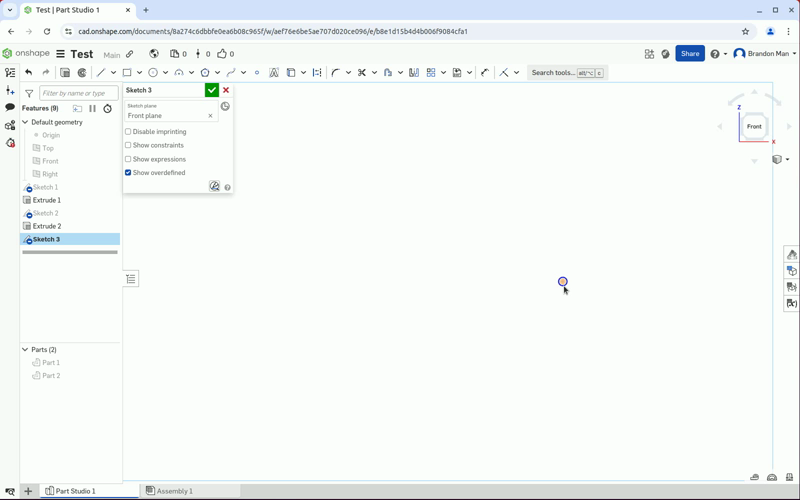
scroll(6)
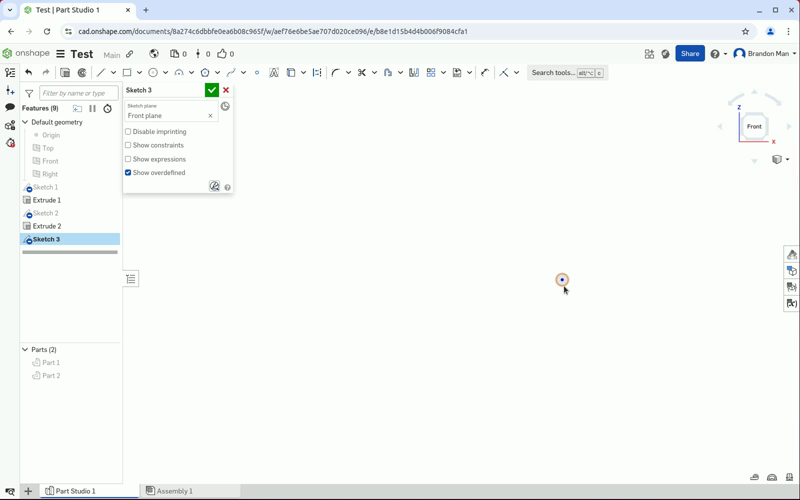
scroll(6)
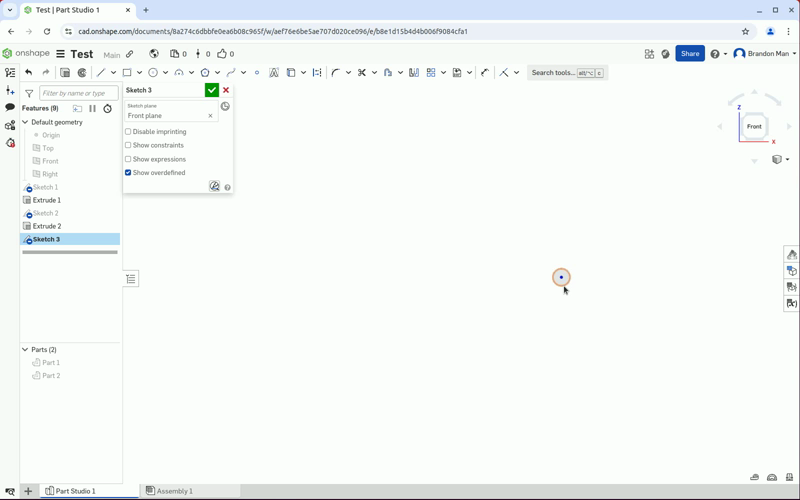
scroll(6)
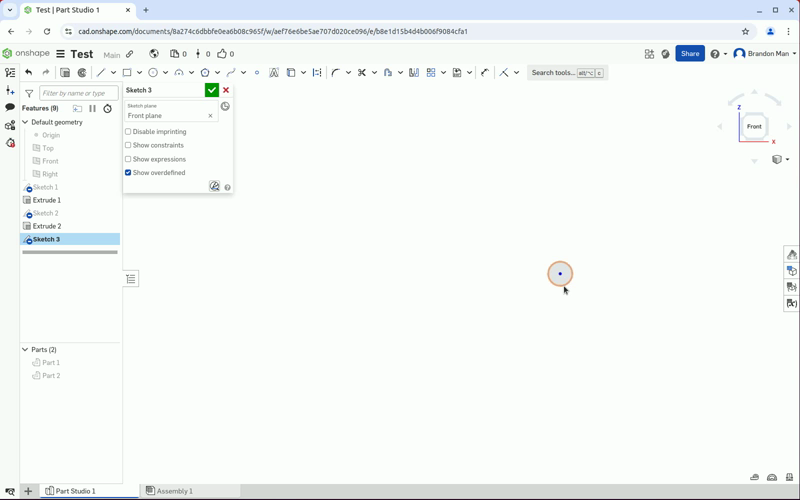
scroll(6)
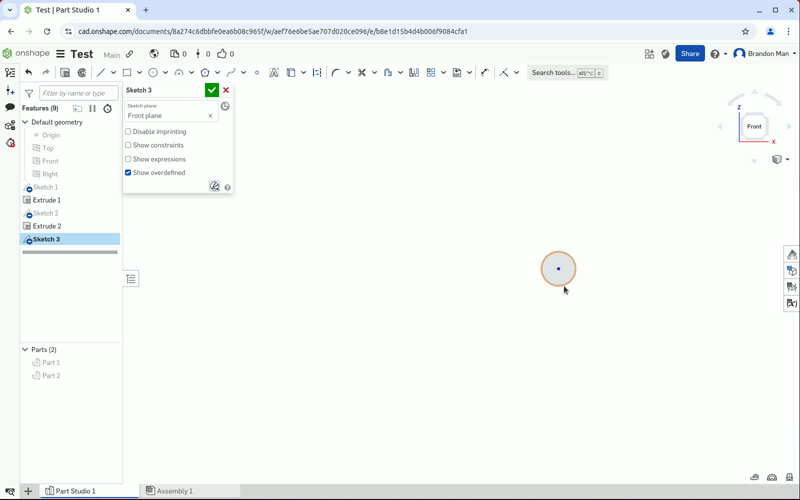
scroll(6)
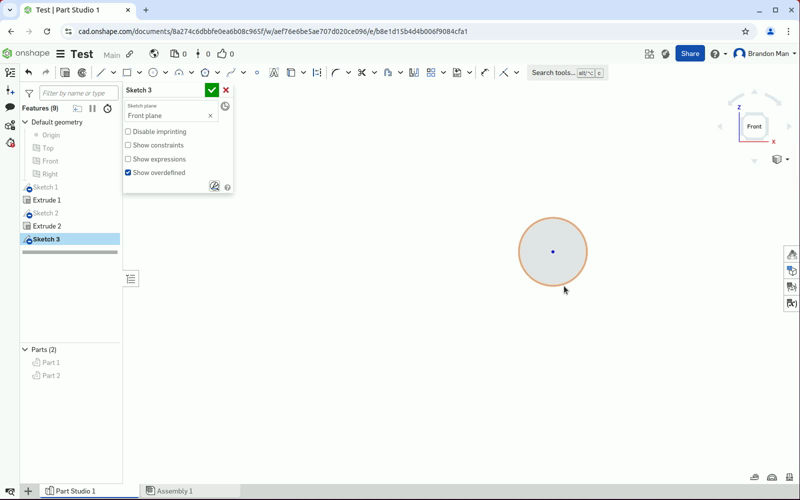
click(564, 285)
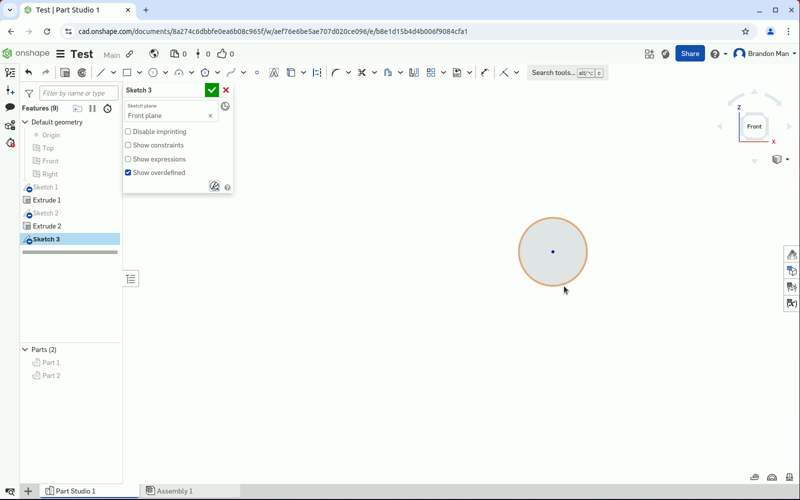
scroll(-6)
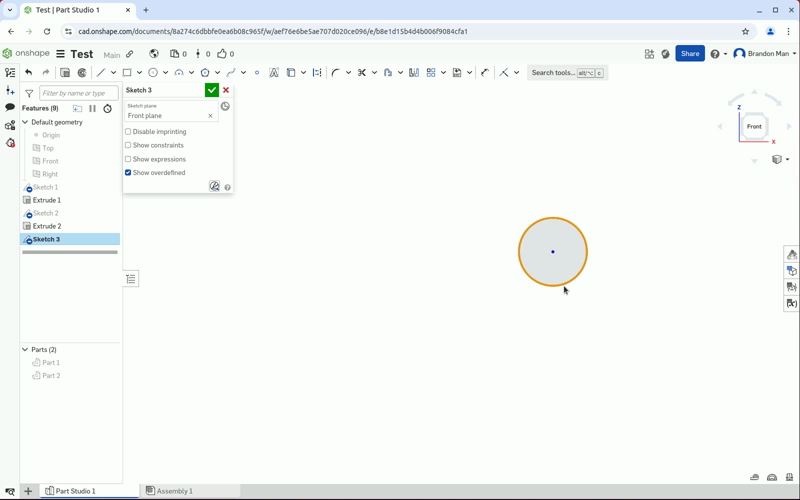
scroll(-6)
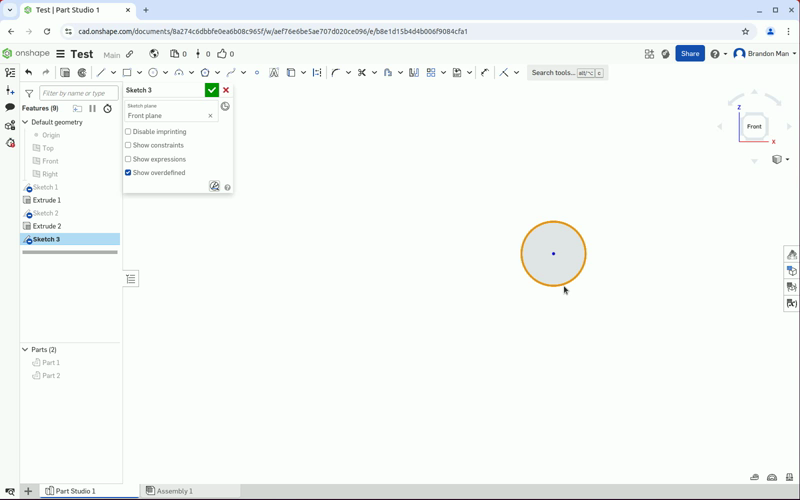
scroll(-6)
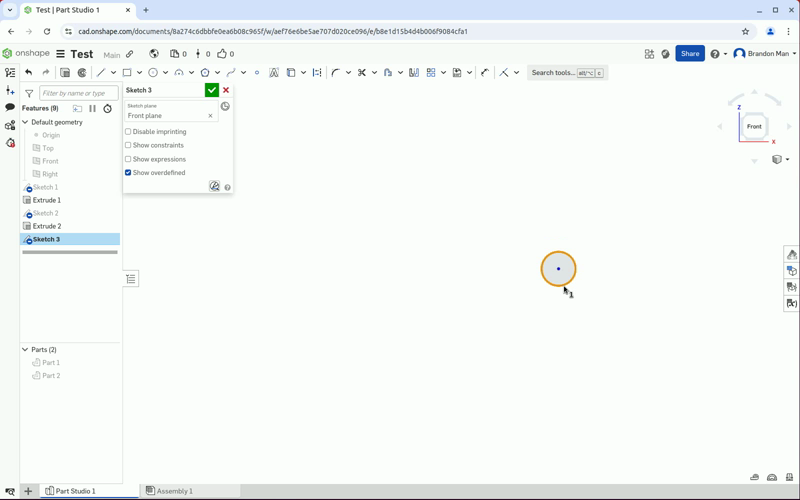
scroll(-6)
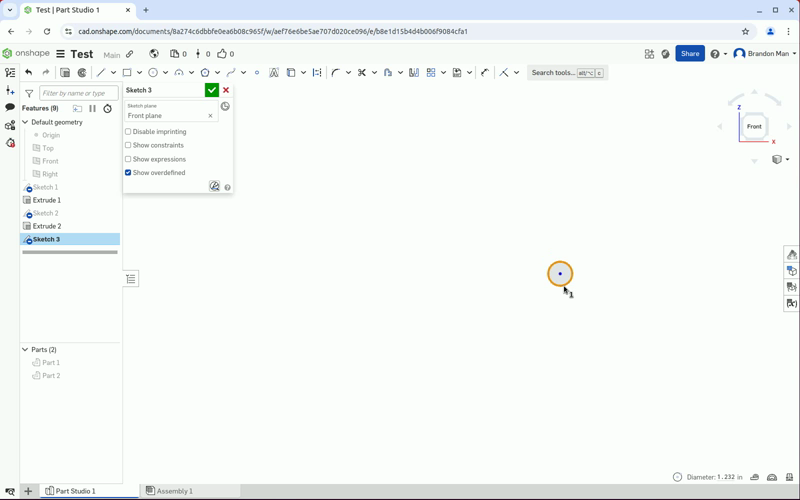
scroll(-6)
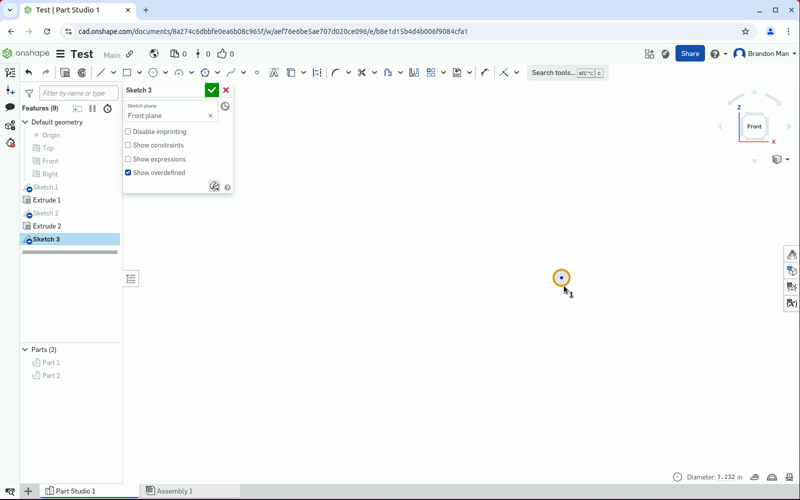
scroll(-6)
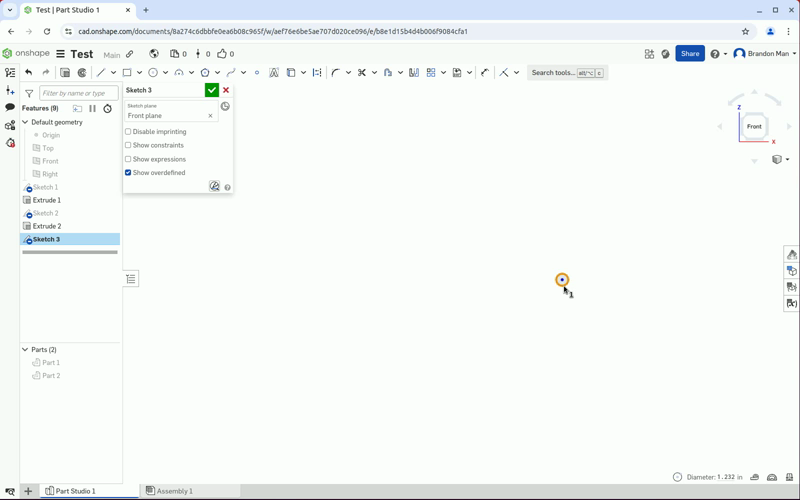
scroll(-6)
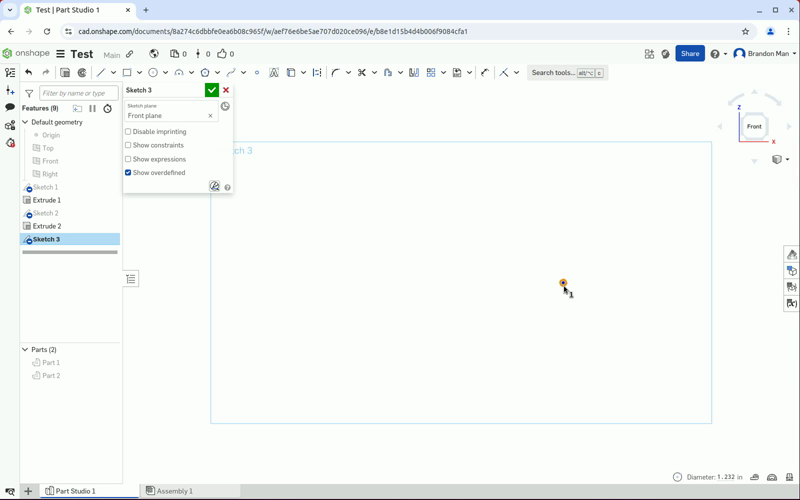
mouse_move(73, 352)
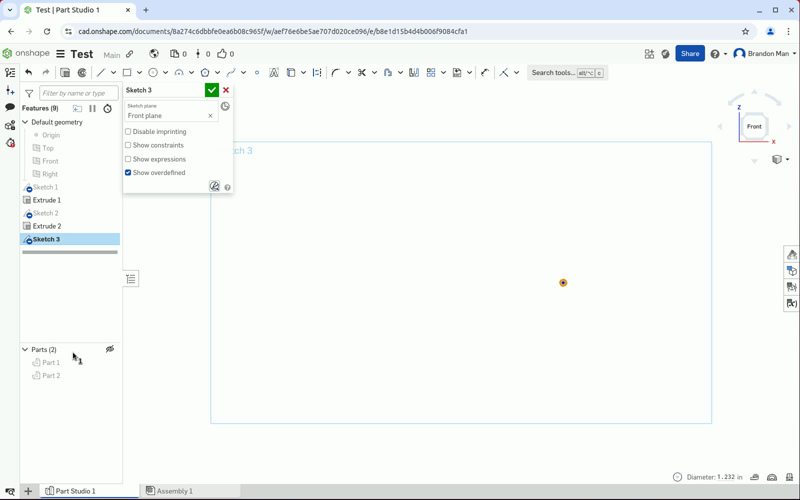
key(shift+y)
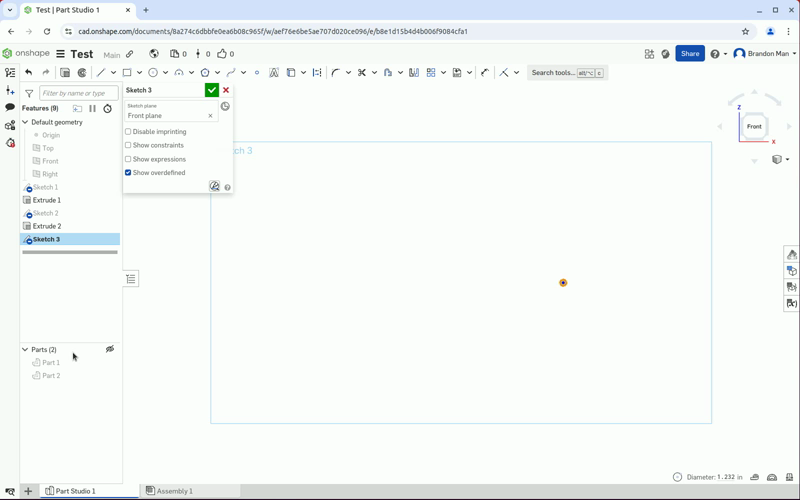
key(shift+e)
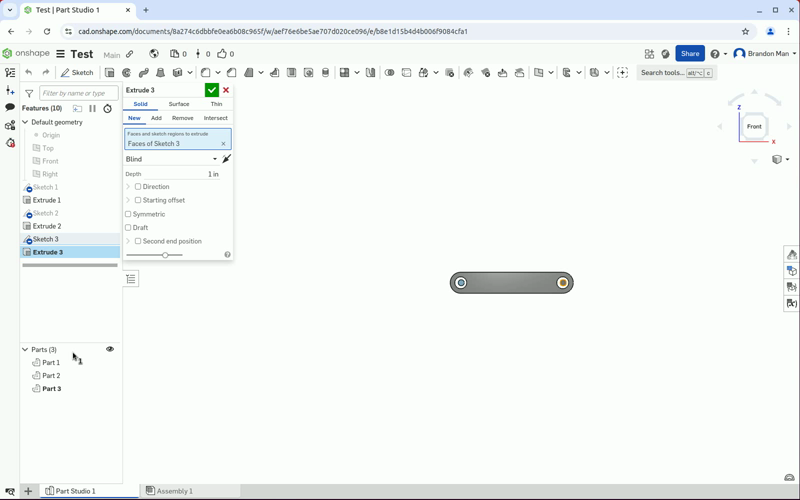
mouse_move(143, 106)
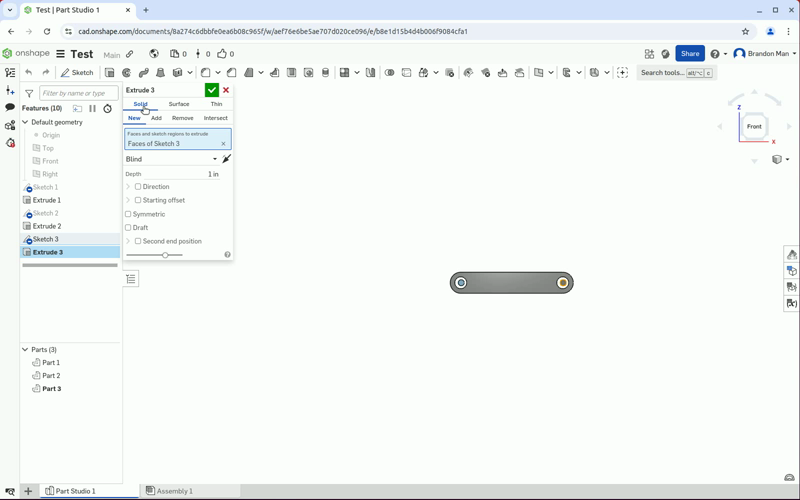
click(143, 106)
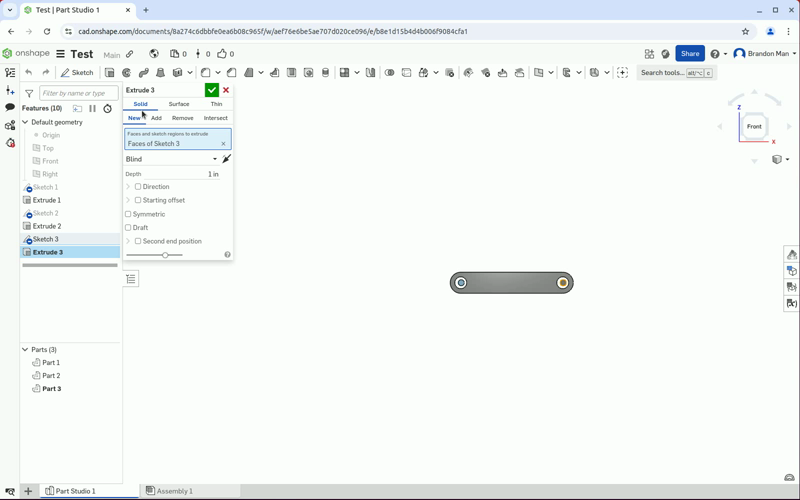
mouse_move(137, 120)
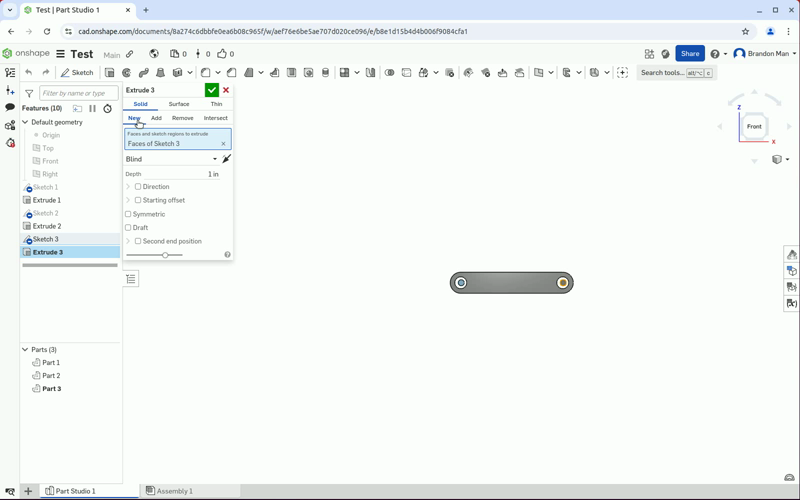
click(137, 120)
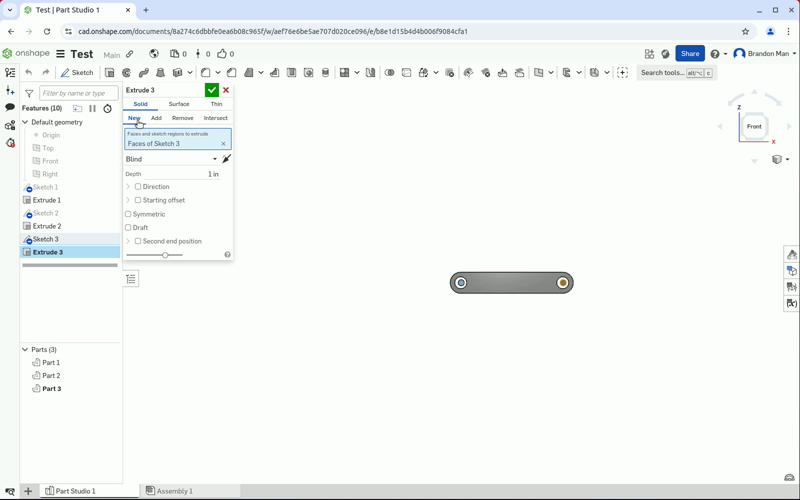
key(tab, 4)
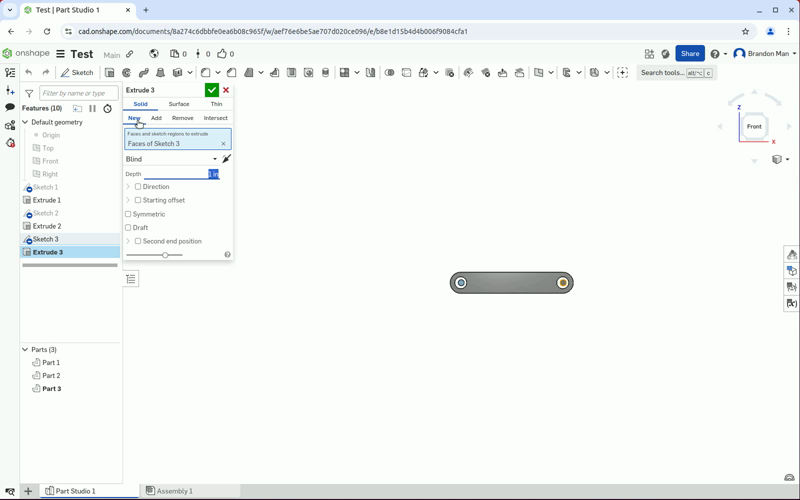
text(2.648)
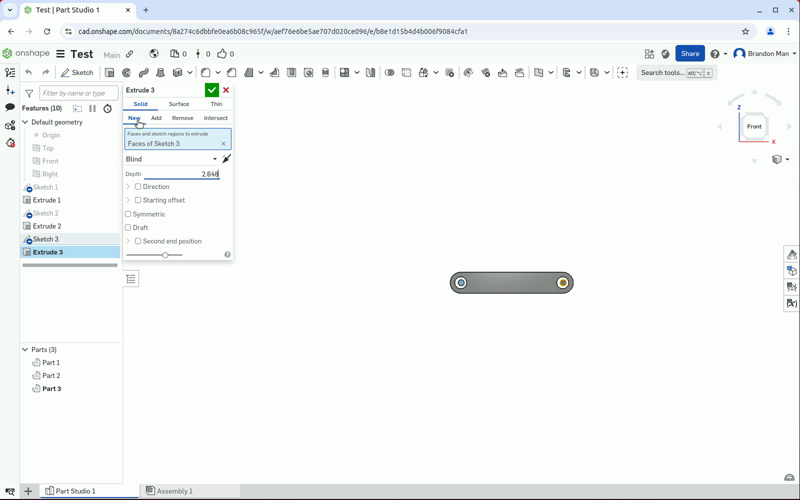
key(enter)
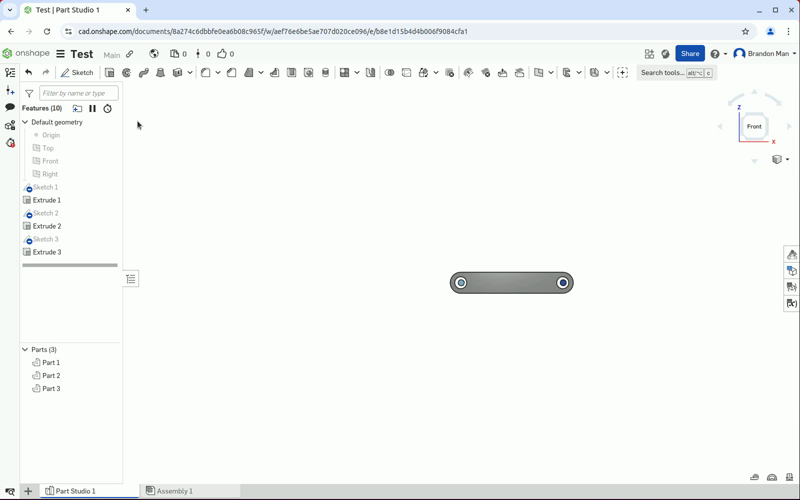
key(shift+h)
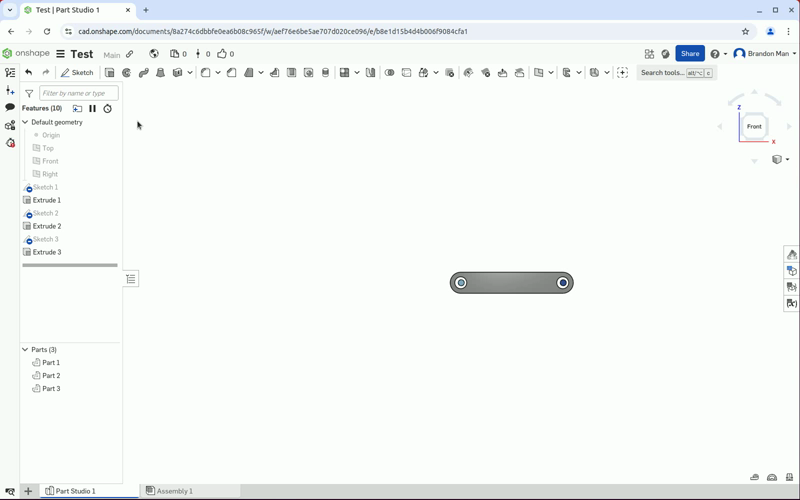
key(shift+h)
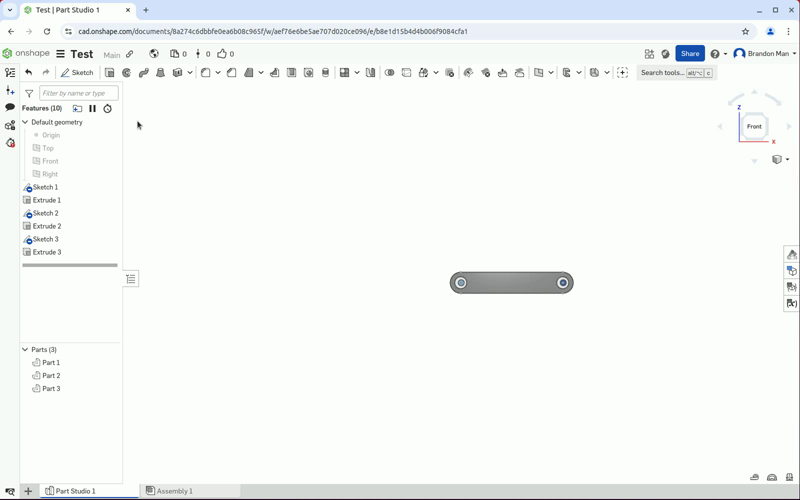
key(shift+7)
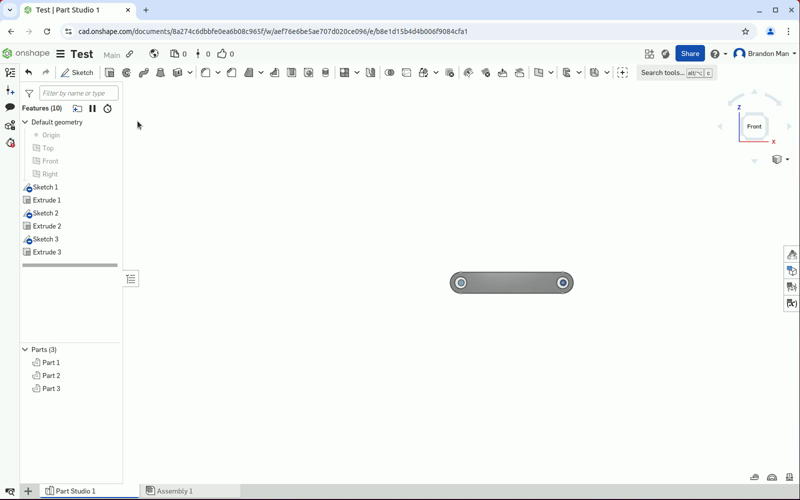
key(left, 2)
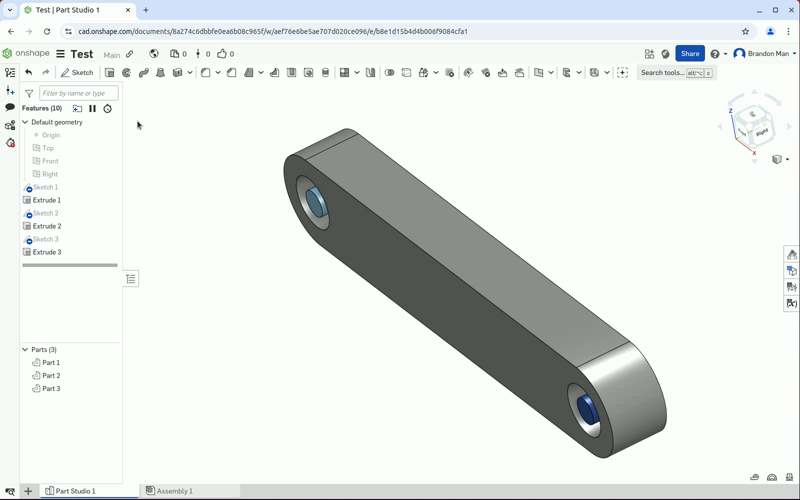
key(down, 2)
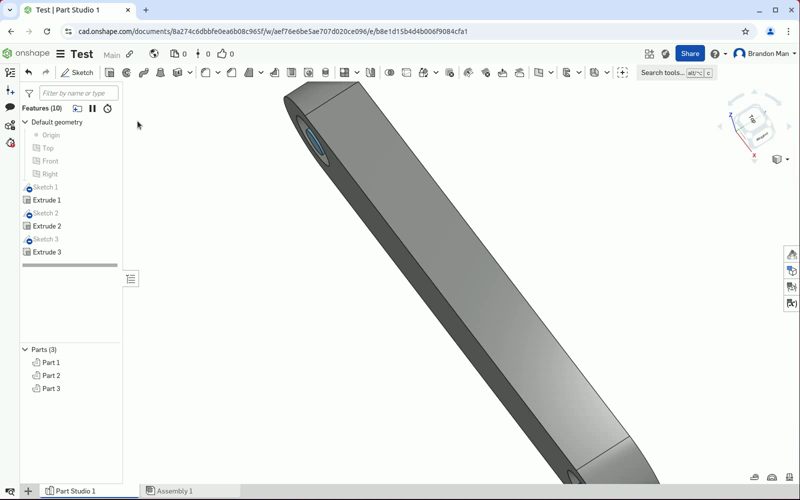
key(up, 2)
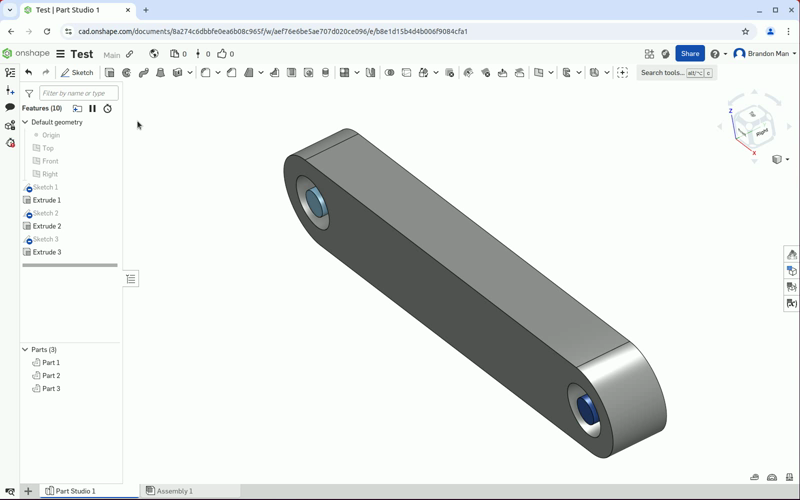
key(right, 2)
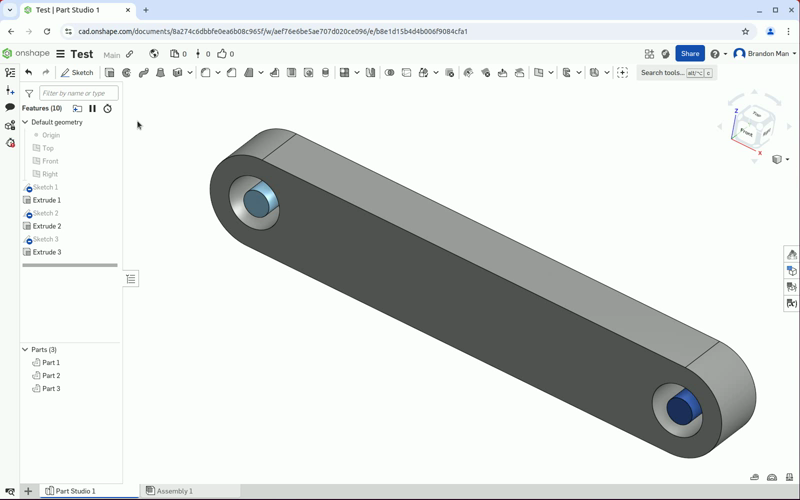
mouse_move(73, 189)
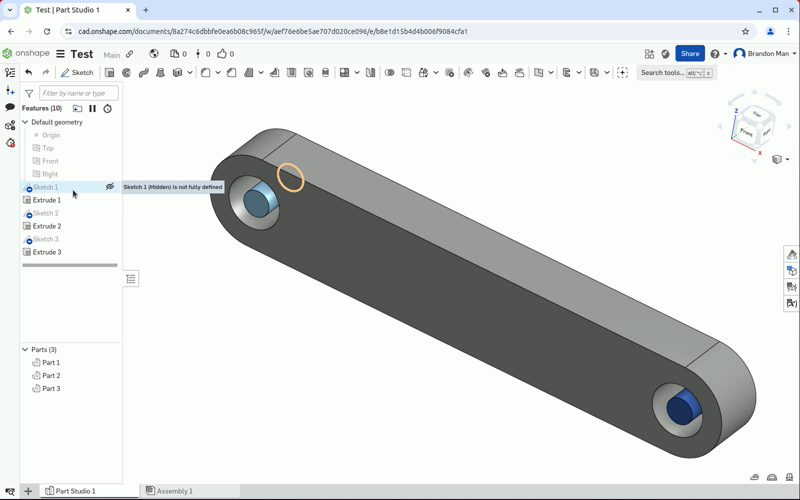
click(73, 189)